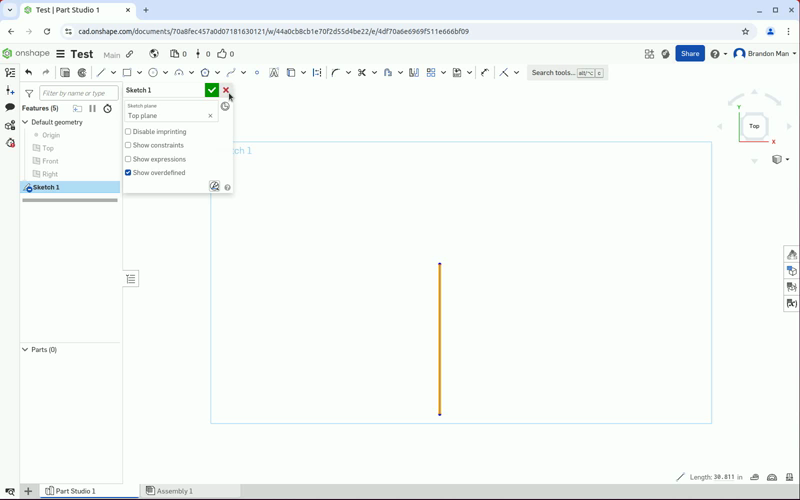
key(shift+h)
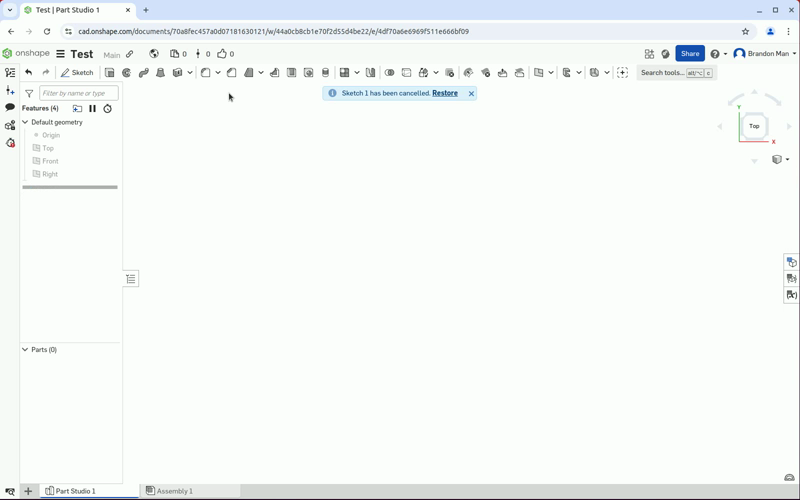
mouse_move(73, 352)
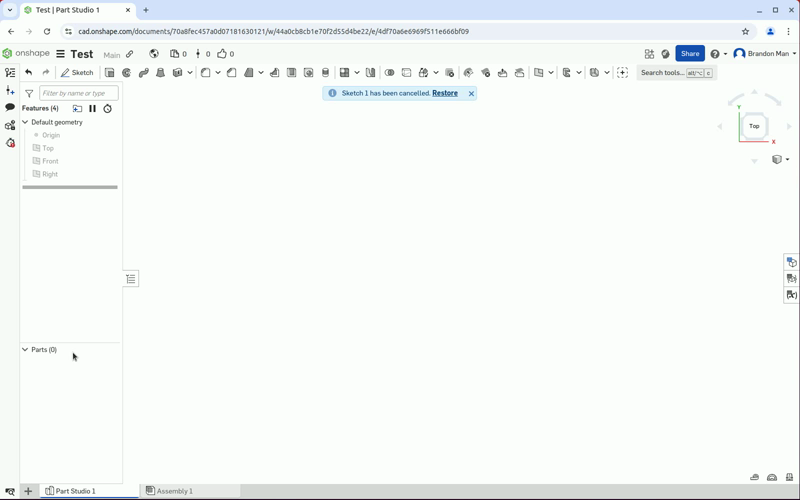
key(y)
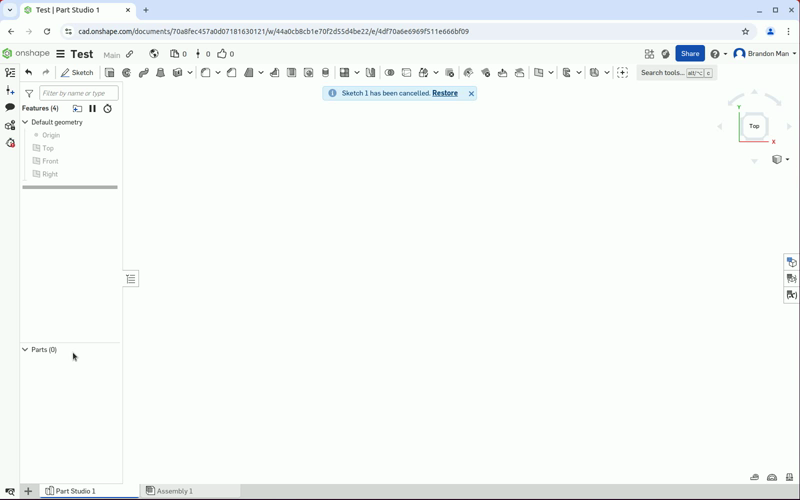
key(shift+p)
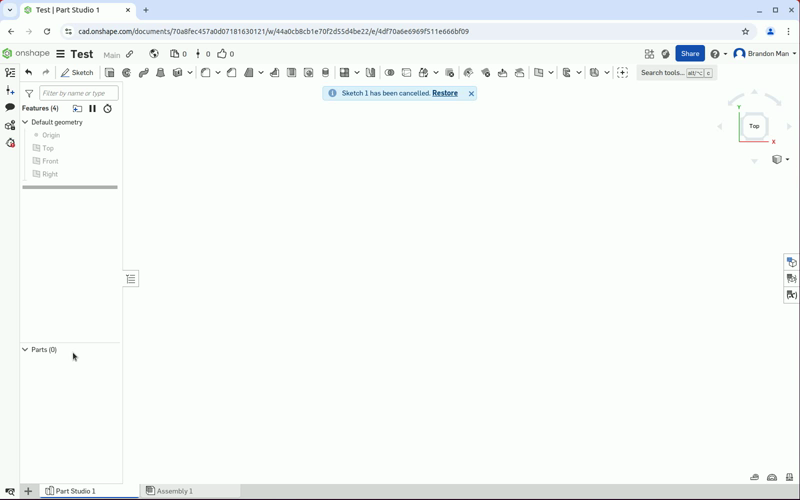
key(space)
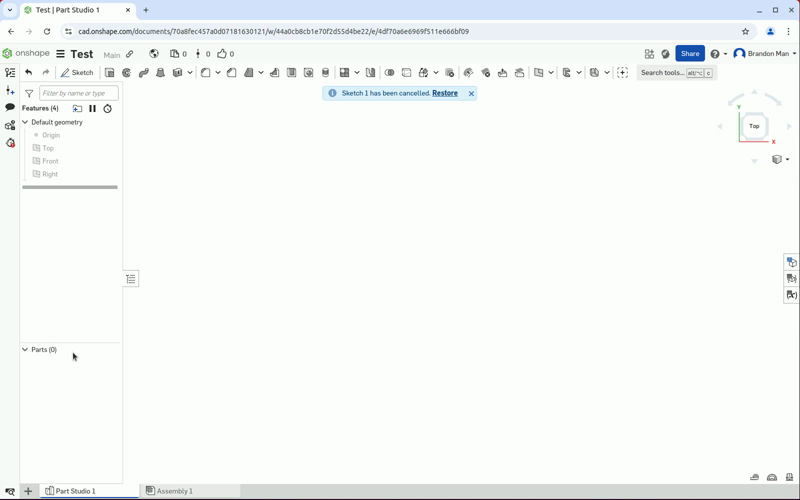
key_down(shift)
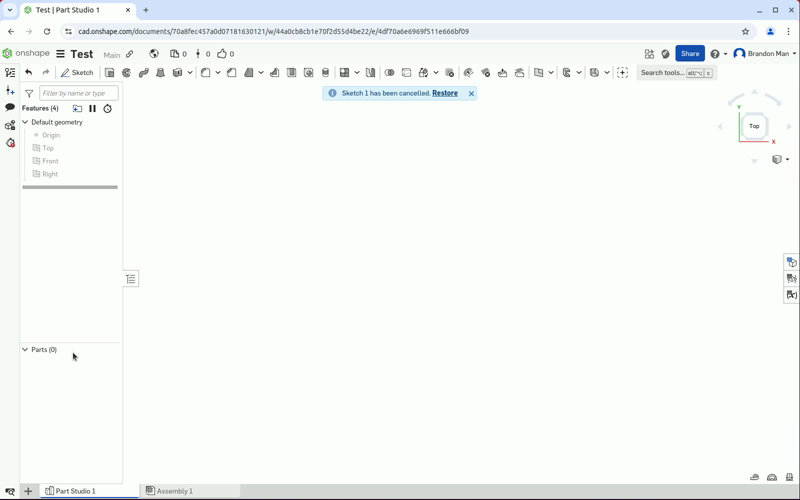
key(up)
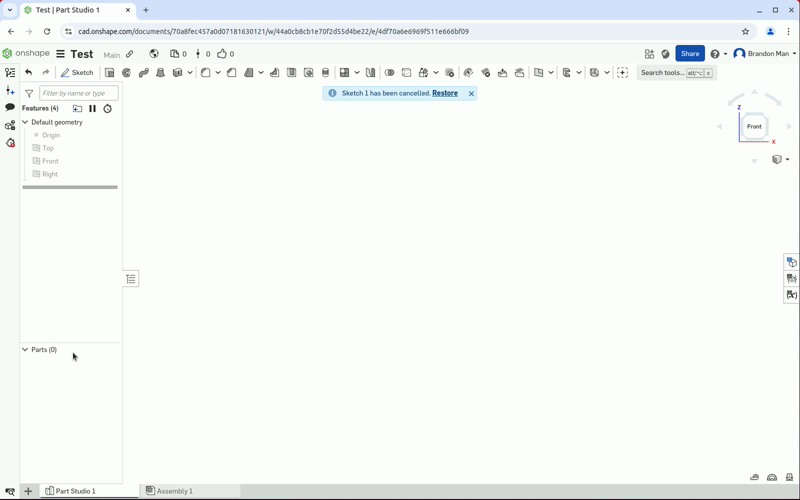
key_up(shift)
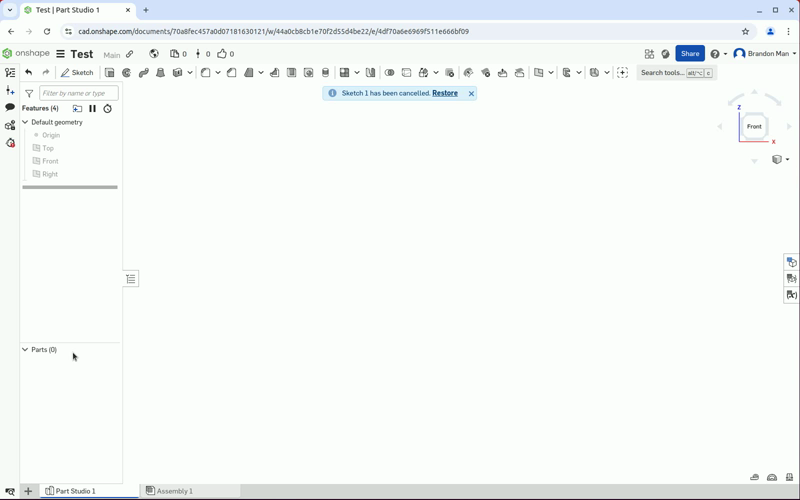
key(space)
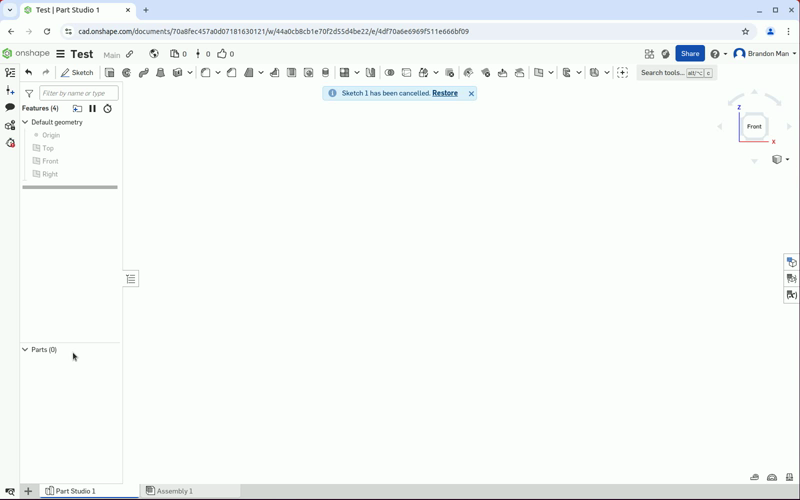
key_down(shift)
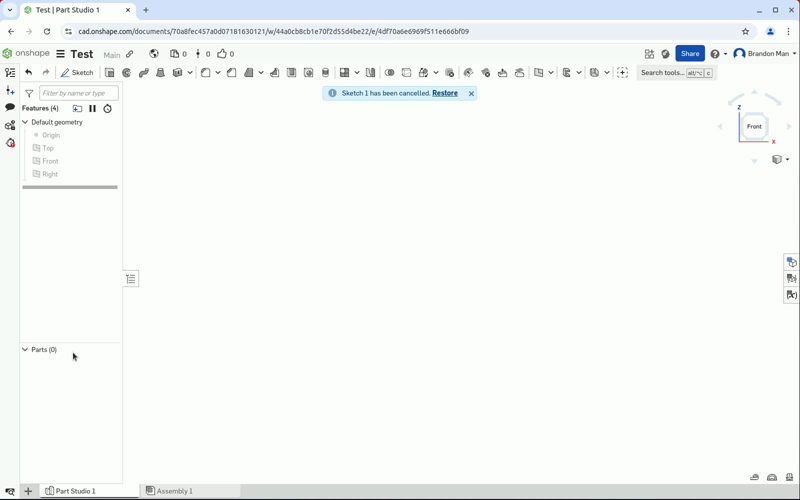
key(left)
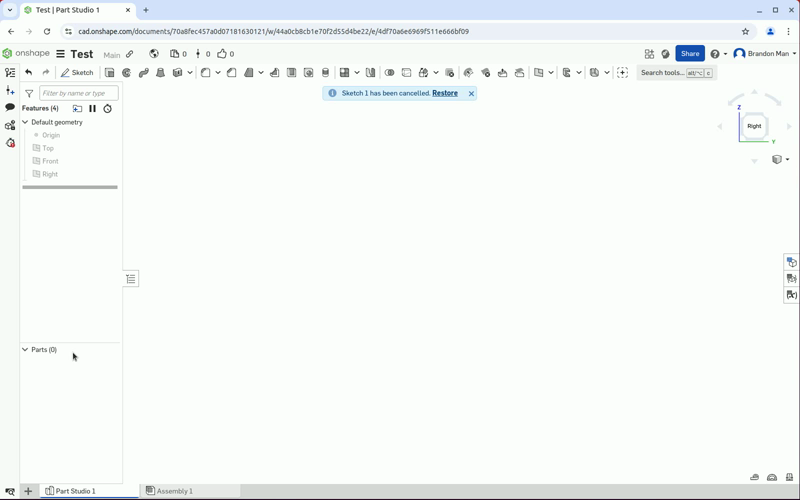
key_up(shift)
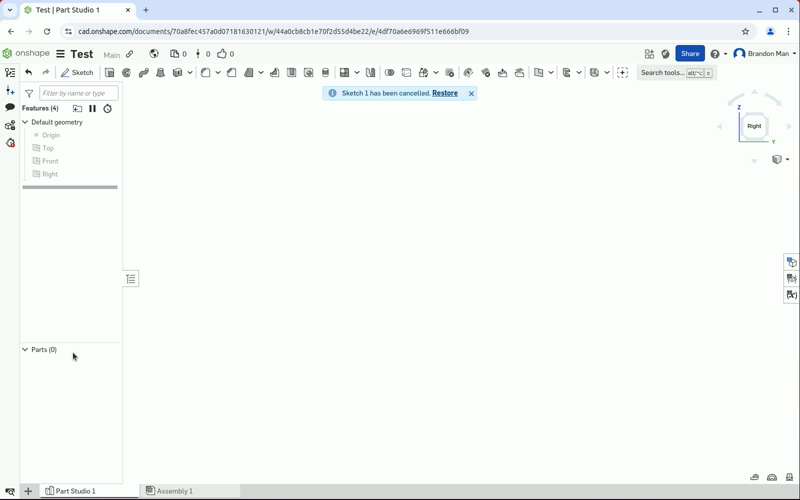
mouse_move(73, 352)
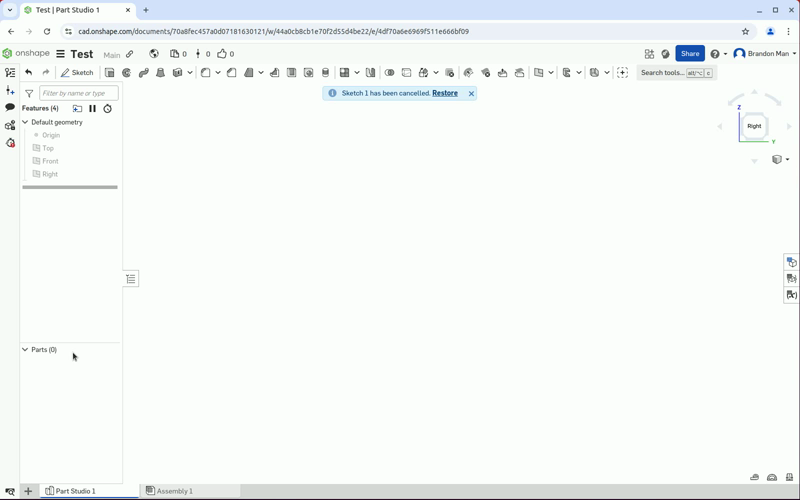
key(shift+y)
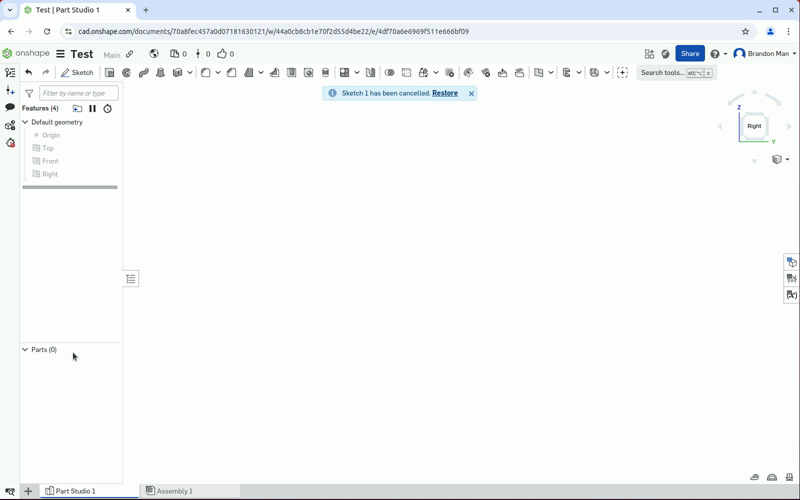
key(shift+s)
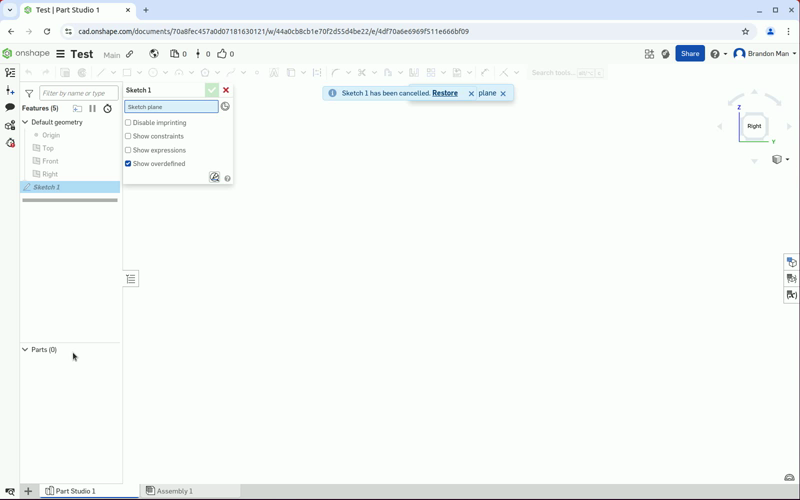
mouse_move(73, 176)
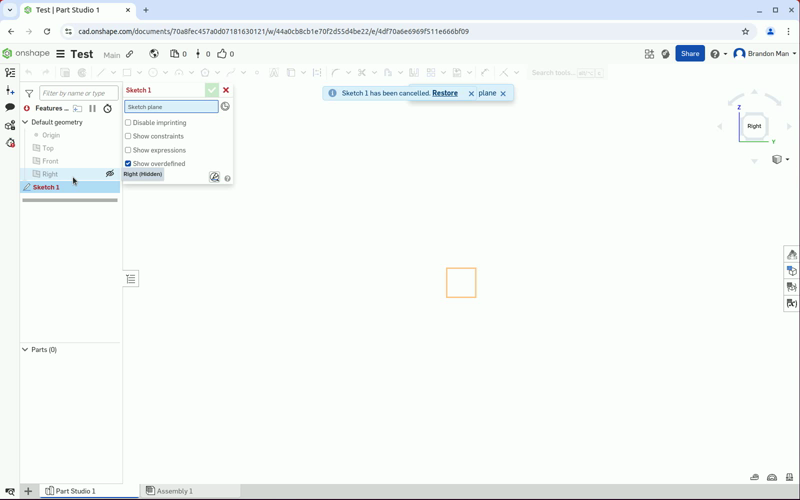
click(73, 176)
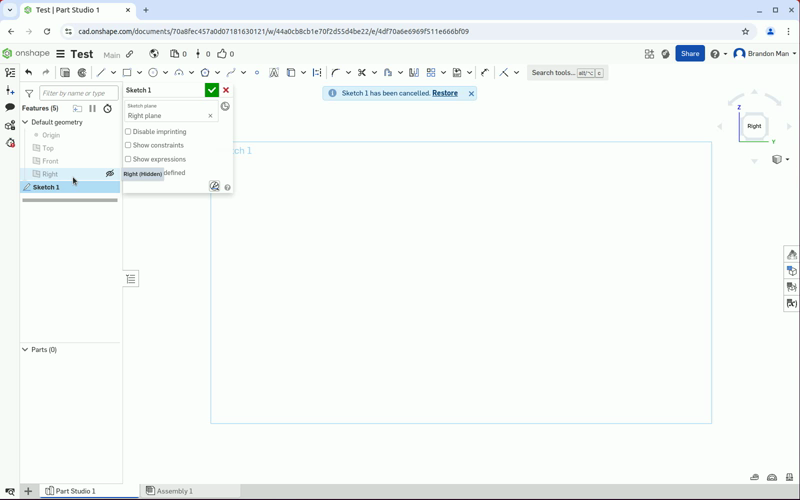
mouse_move(73, 352)
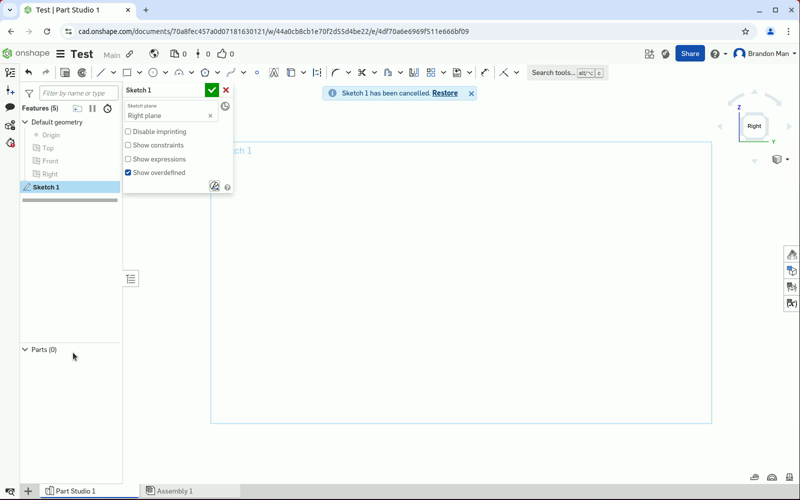
key(y)
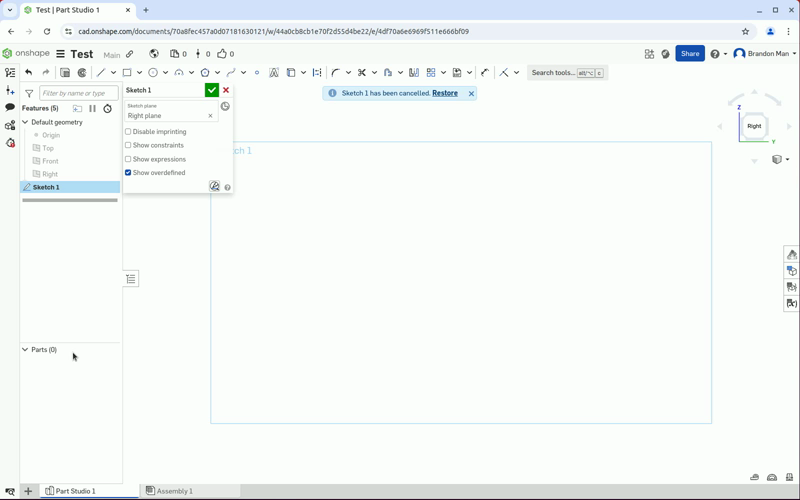
key(l)
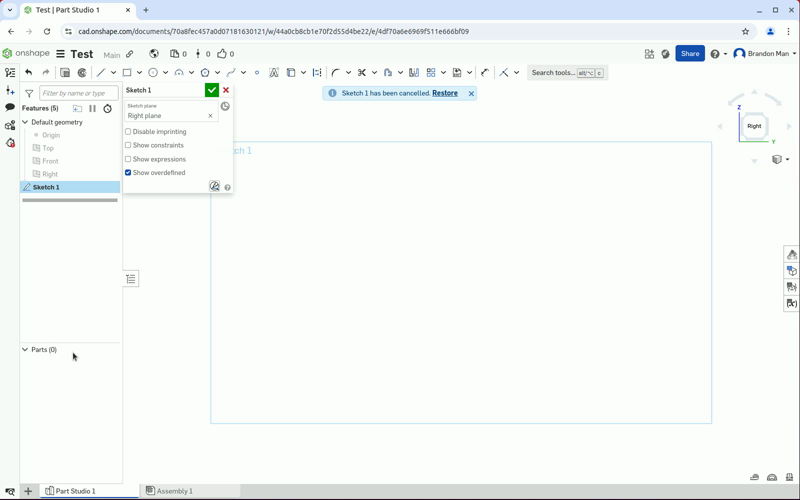
key_down(shift)
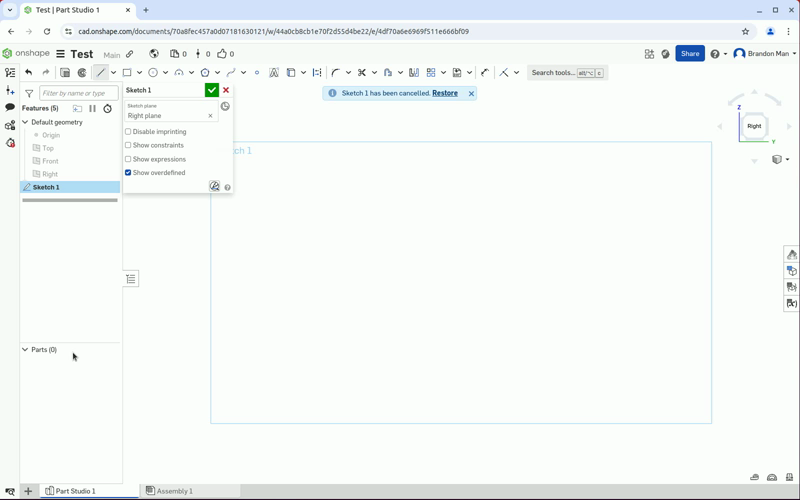
mouse_move(460, 309)
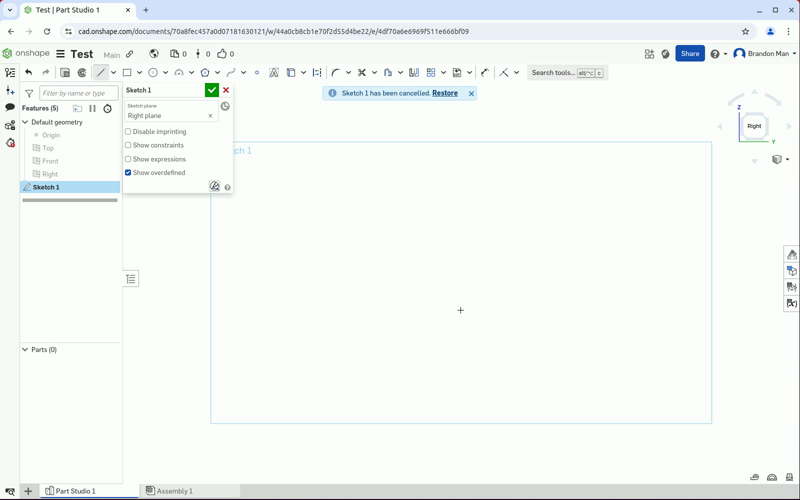
click(460, 309)
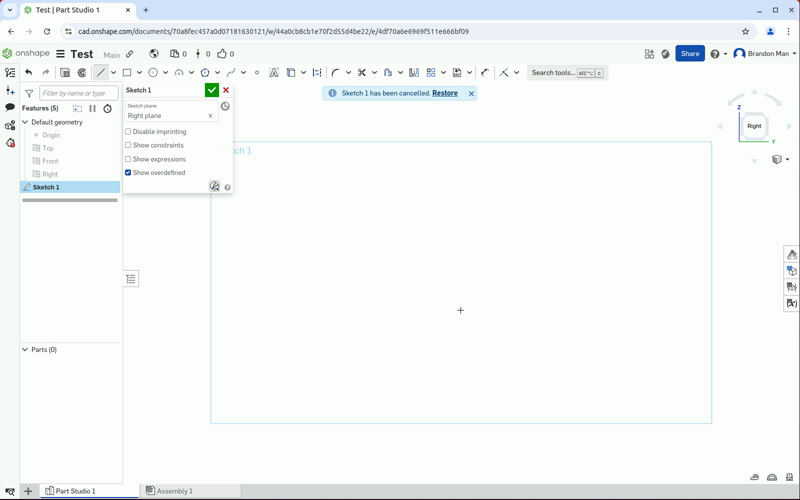
key_up(shift)
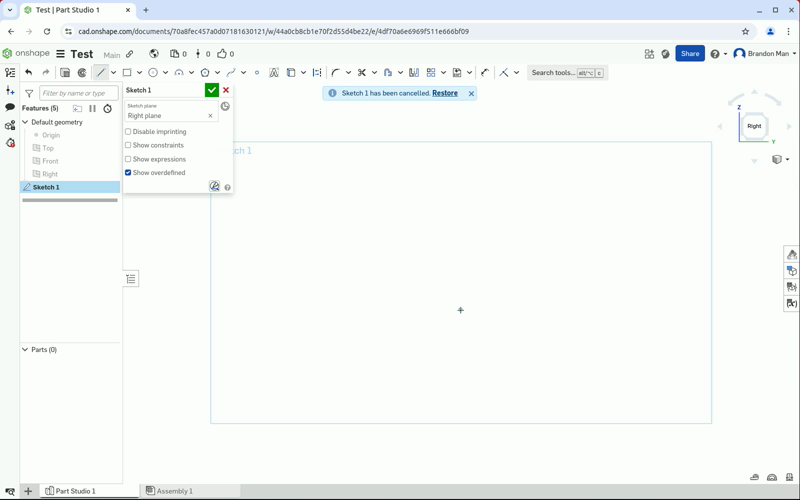
key_down(shift)
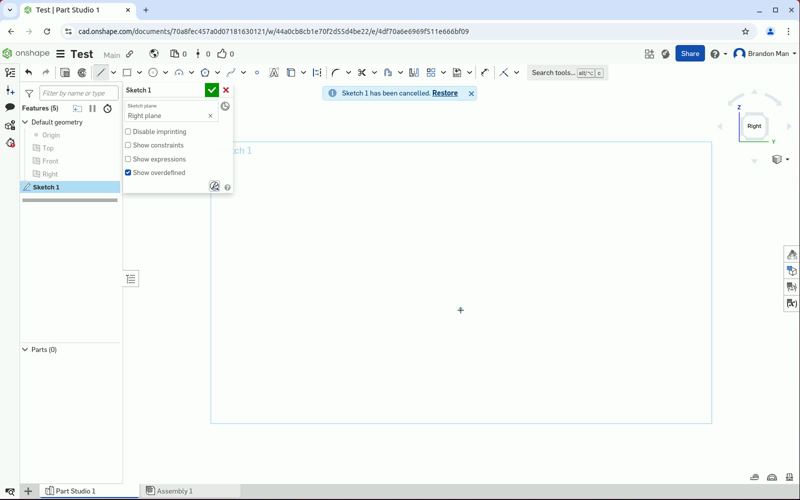
mouse_move(573, 309)
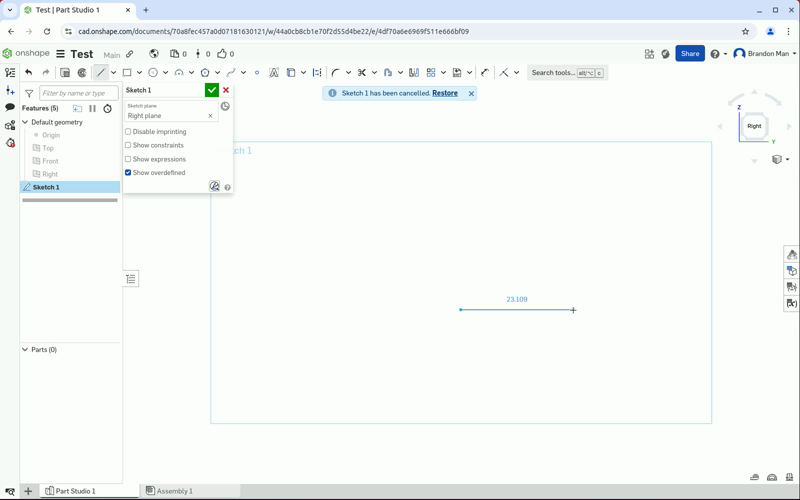
click(573, 309)
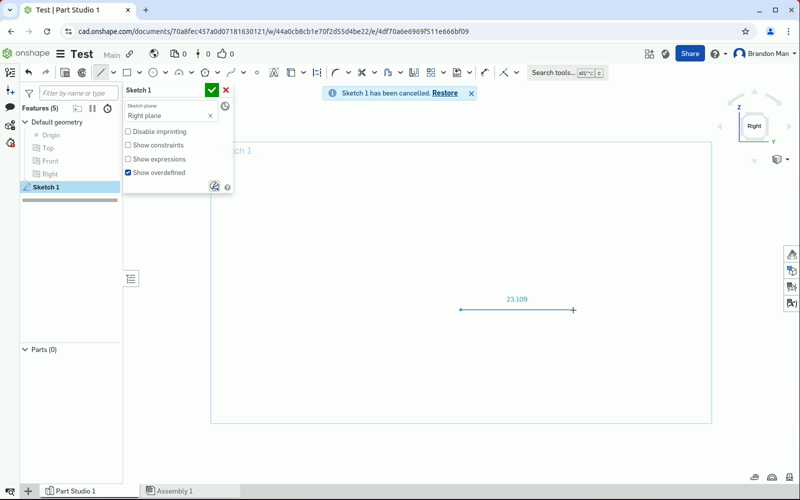
key_up(shift)
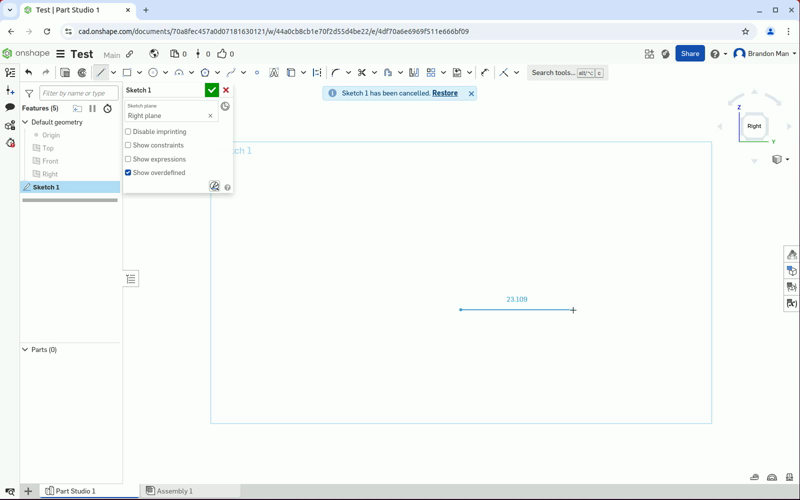
key_down(shift)
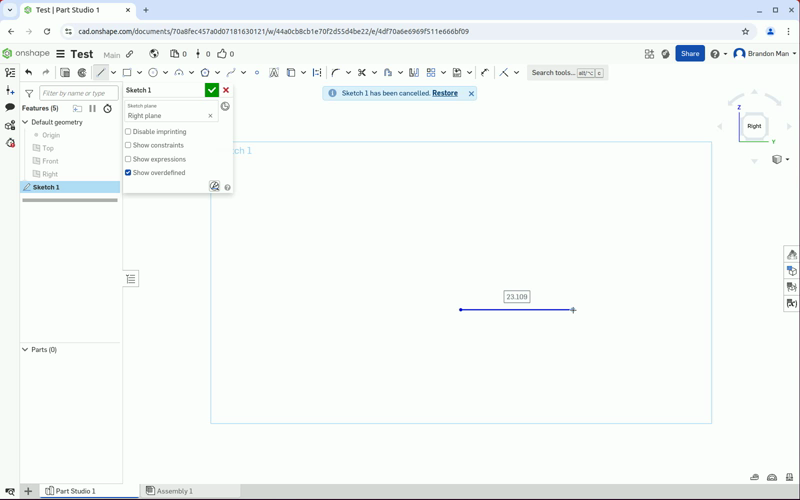
mouse_move(589, 309)
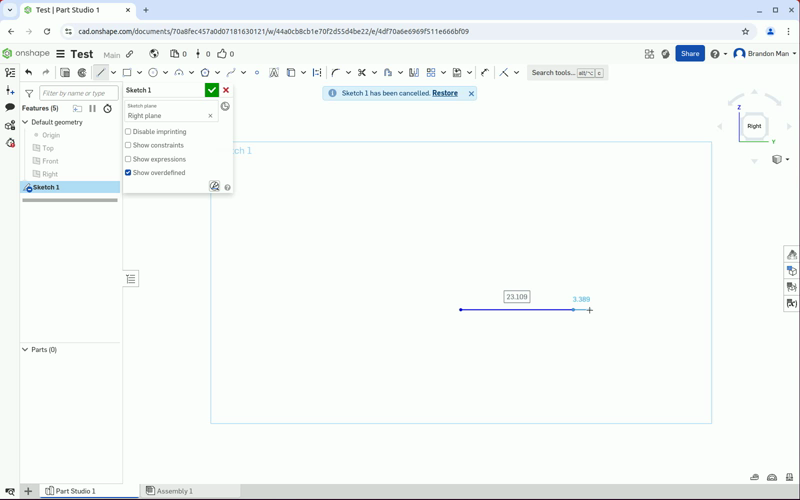
mouse_move(573, 282)
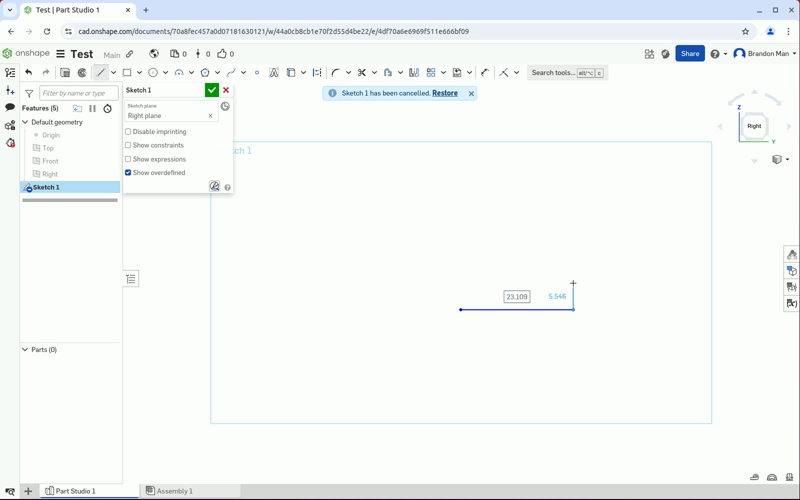
click(573, 282)
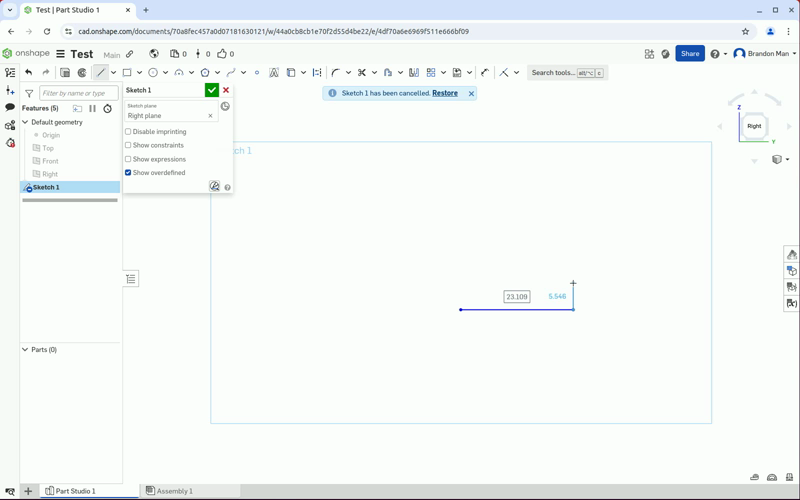
key_up(shift)
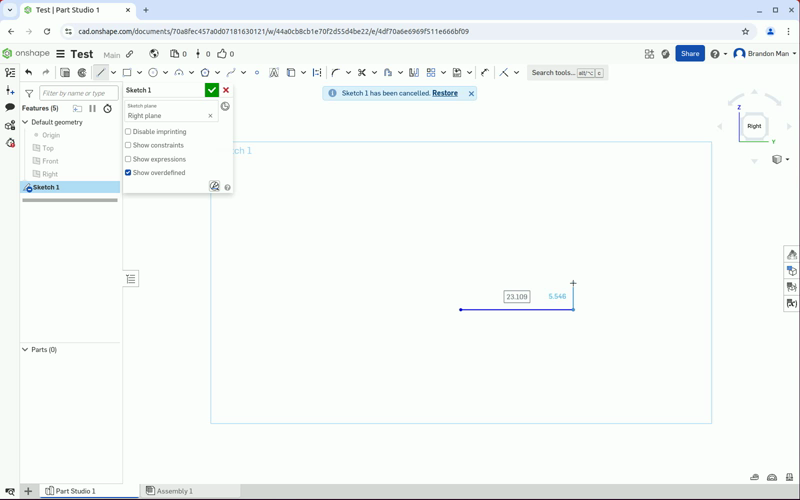
key_down(shift)
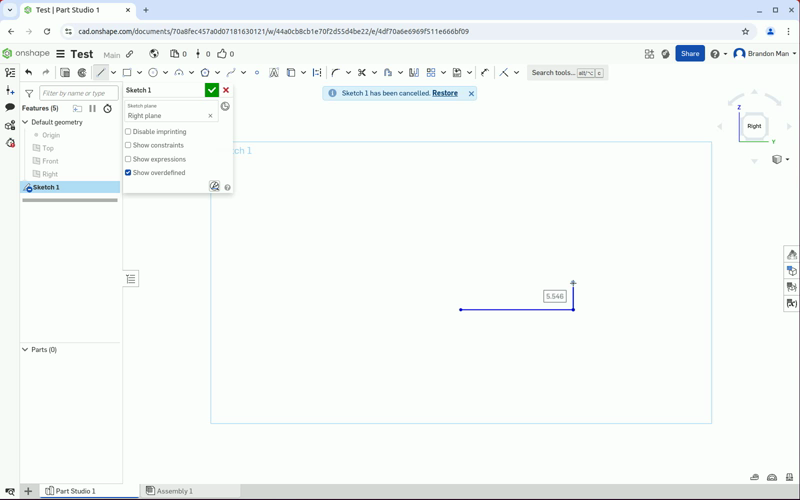
mouse_move(460, 282)
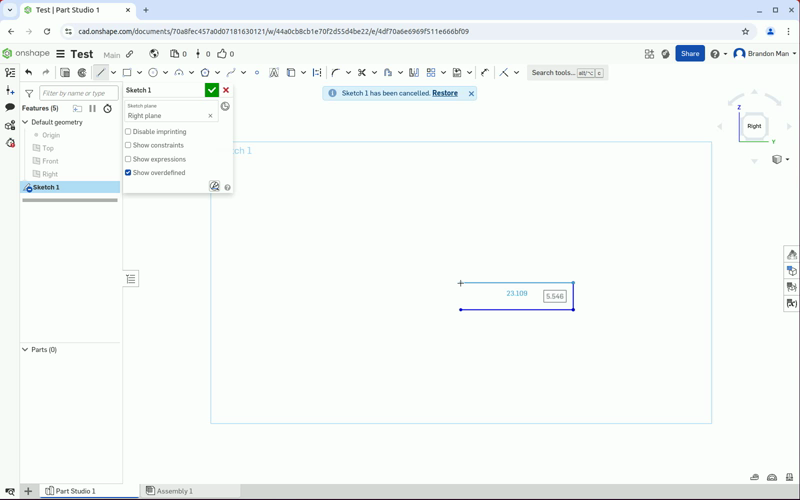
click(460, 282)
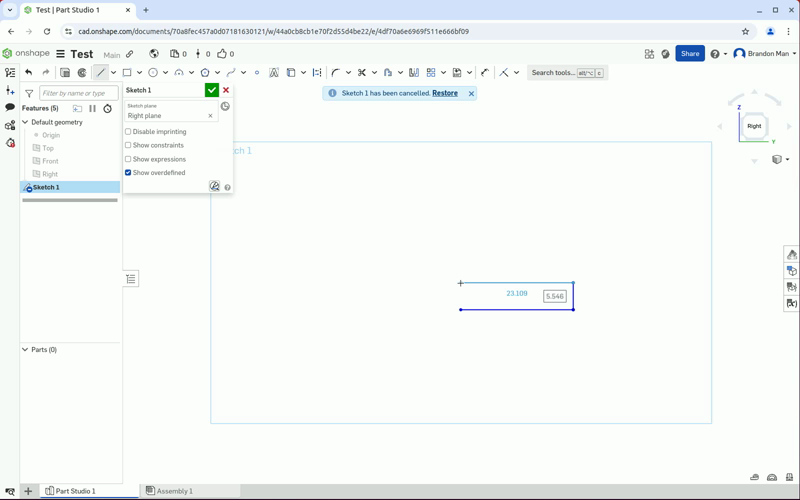
key_up(shift)
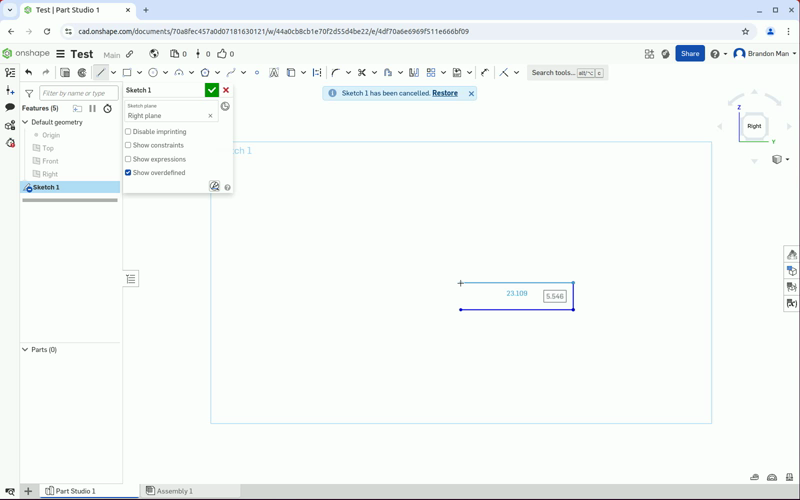
mouse_move(490, 282)
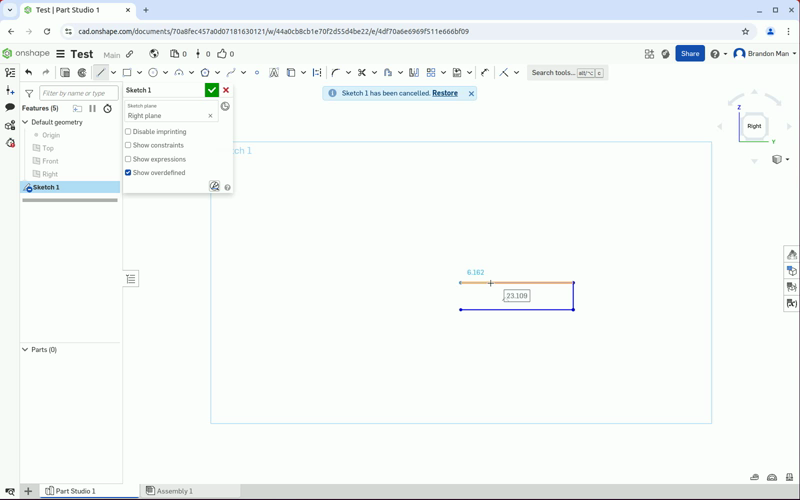
key_down(shift)
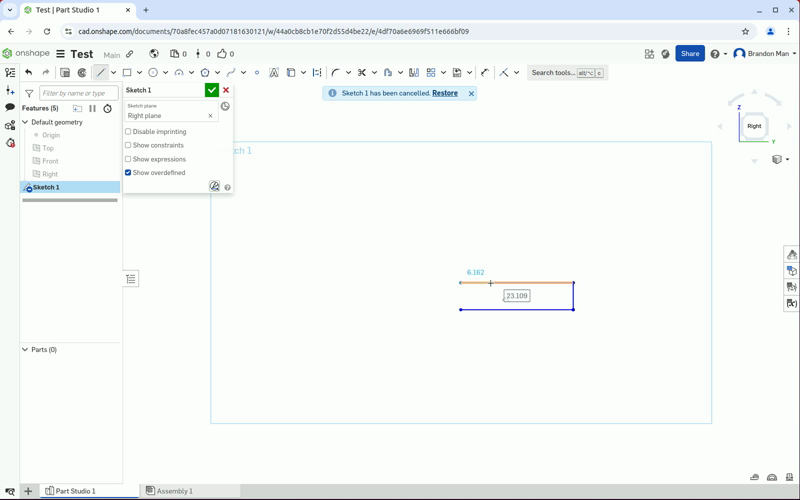
mouse_move(460, 309)
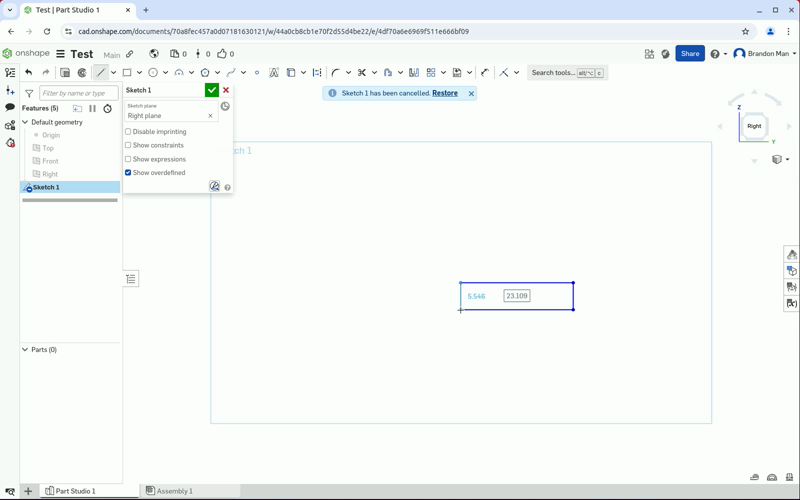
key_up(shift)
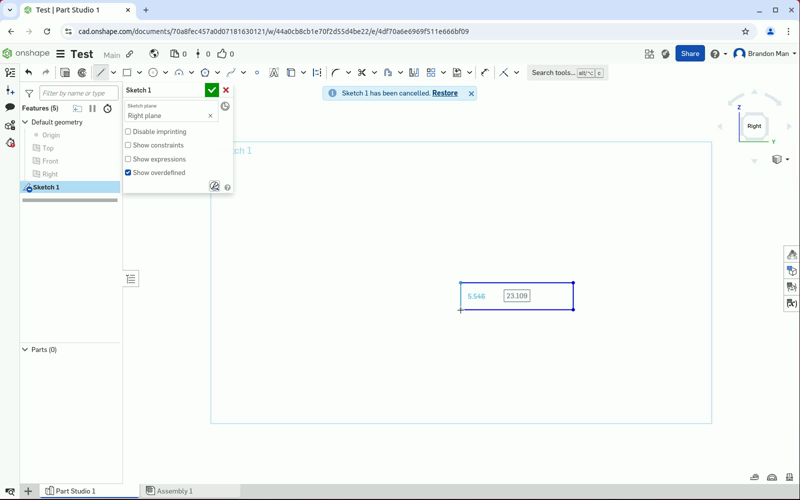
click(460, 309)
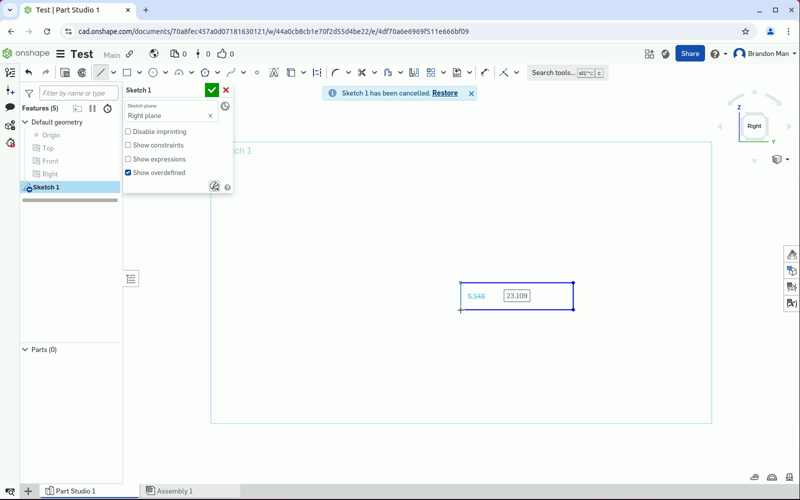
key(esc)
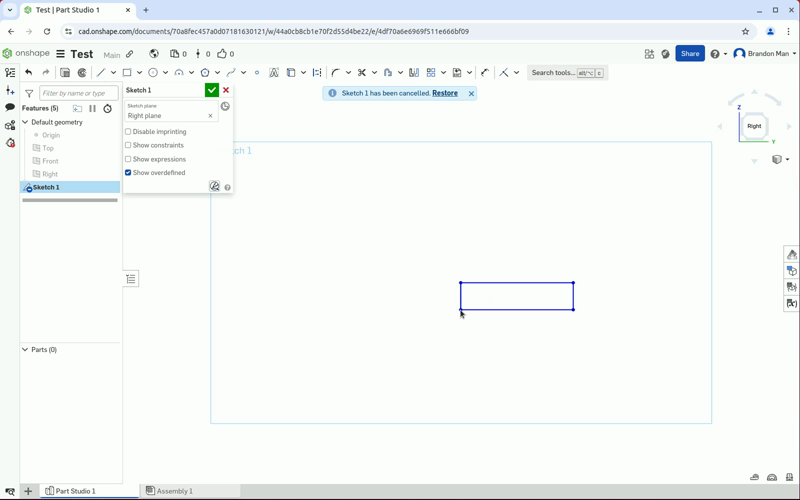
mouse_move(471, 307)
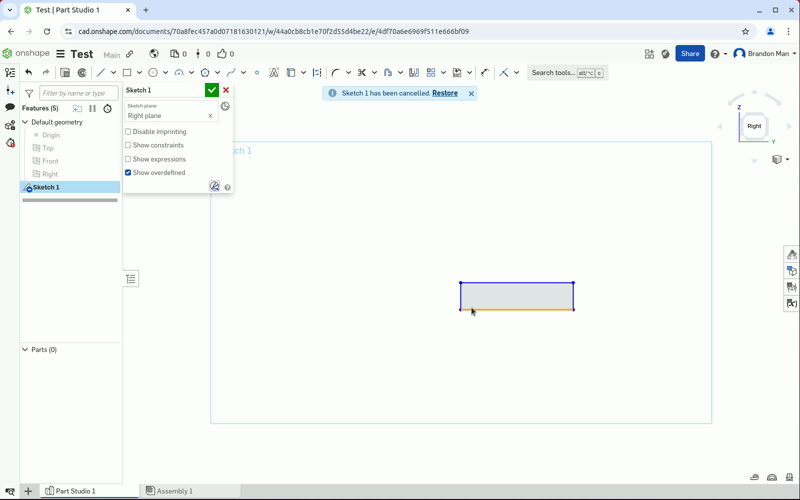
click(471, 307)
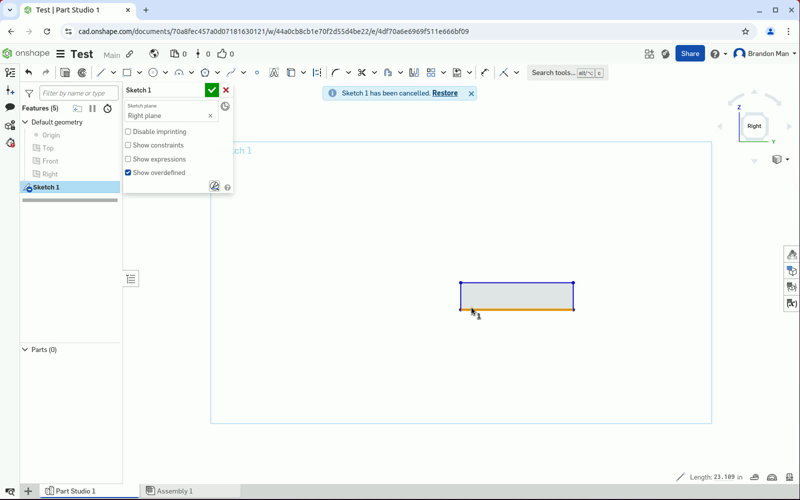
mouse_move(73, 352)
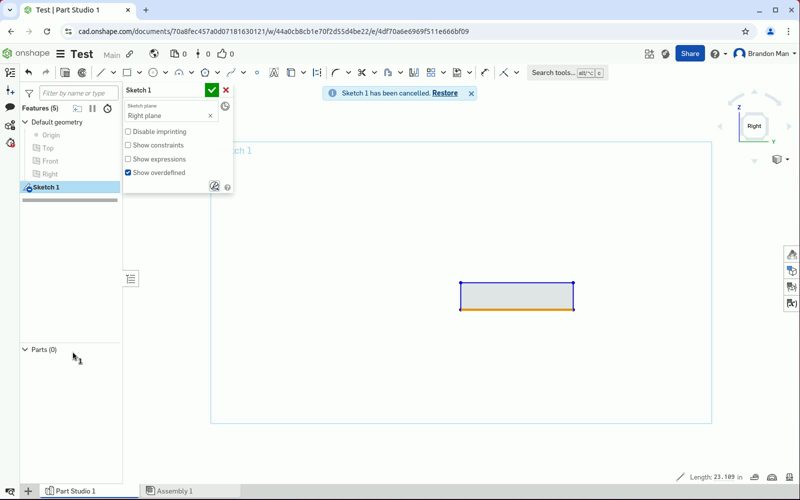
key(shift+y)
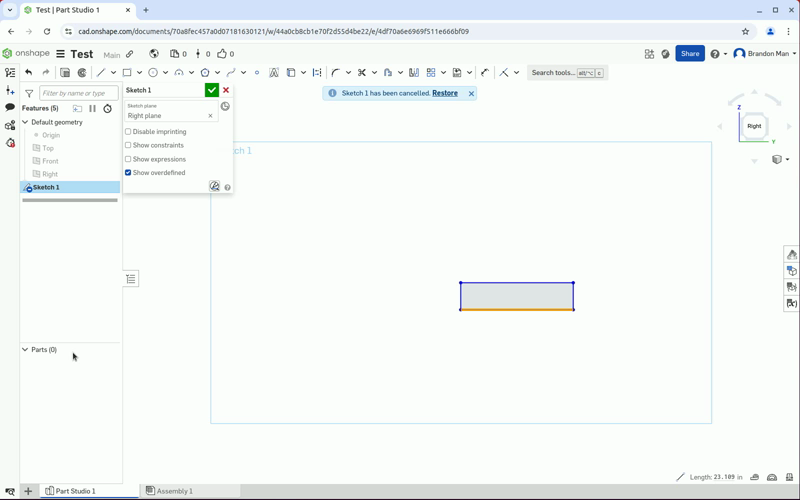
key(shift+e)
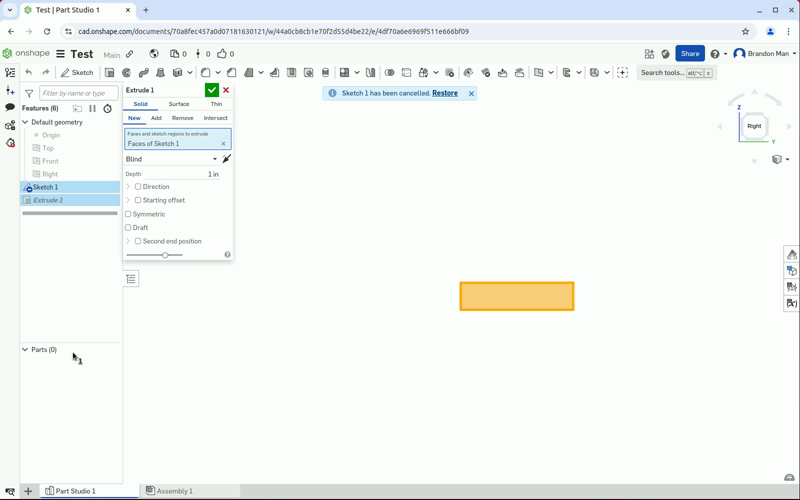
mouse_move(143, 106)
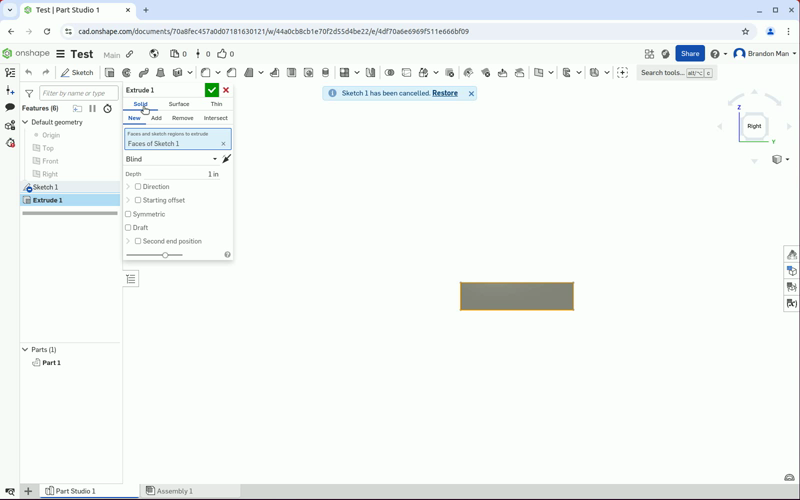
click(143, 106)
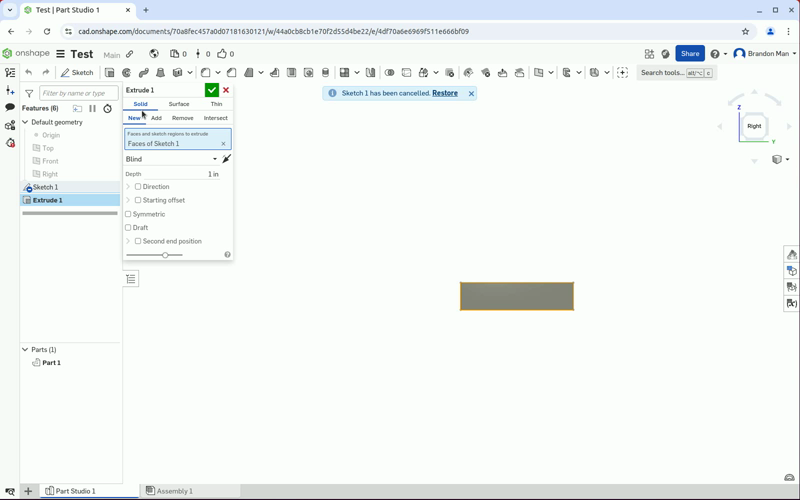
mouse_move(137, 120)
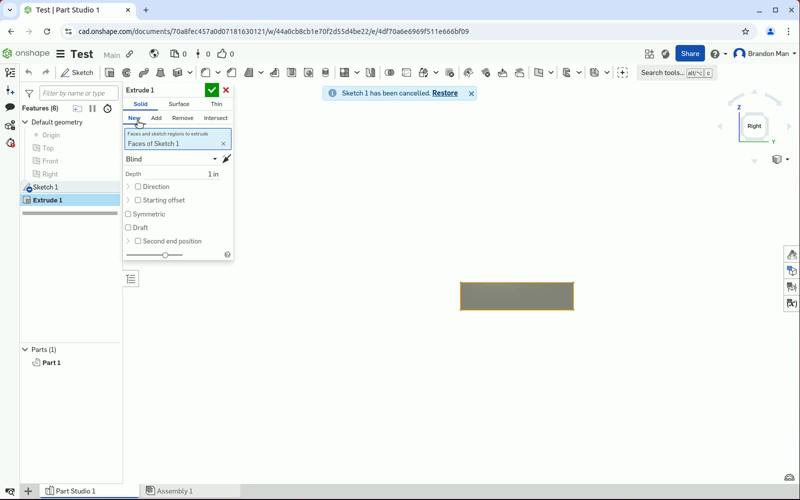
click(137, 120)
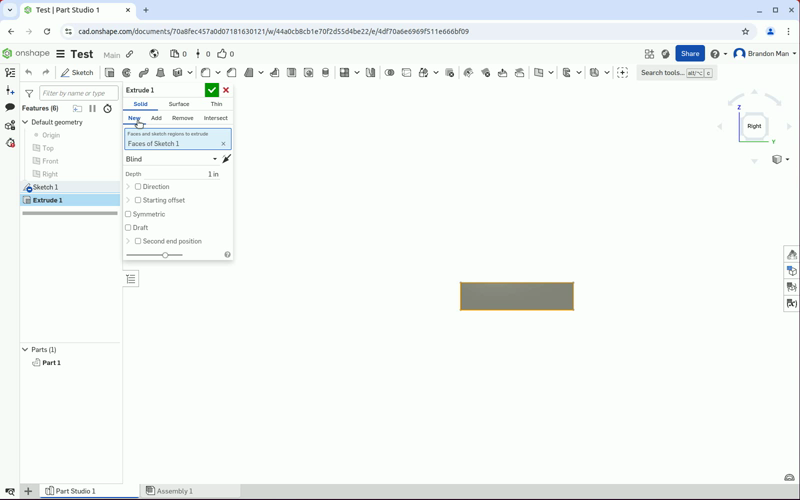
key(tab, 4)
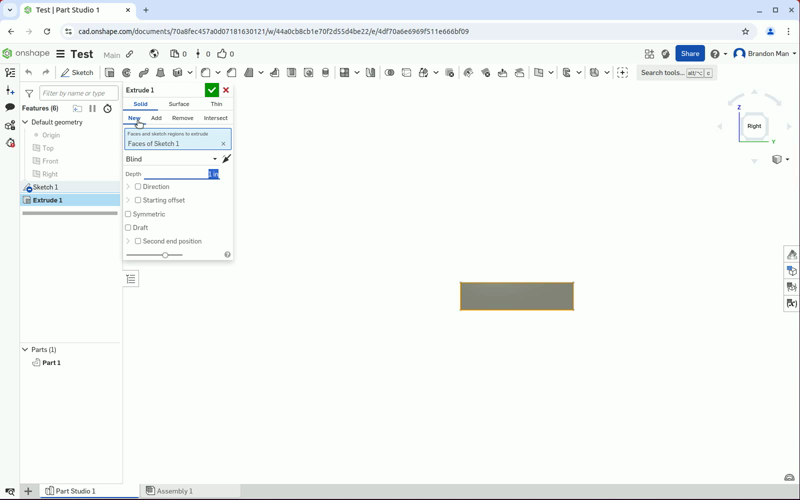
text(-0.722)
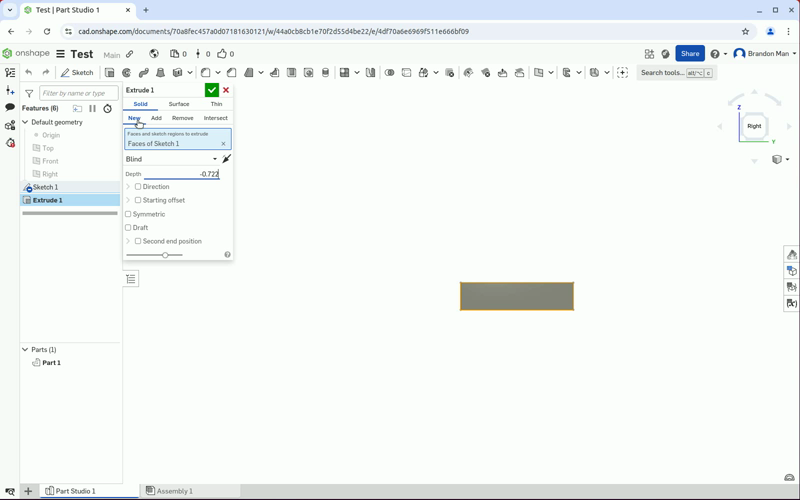
key(enter)
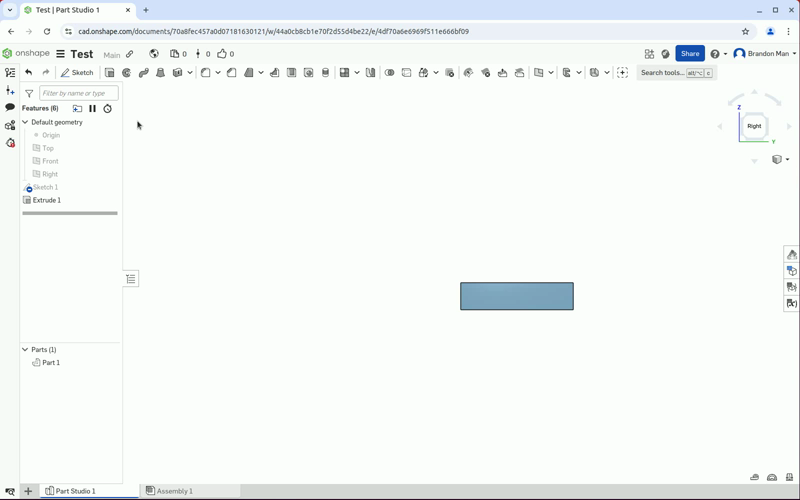
key(shift+h)
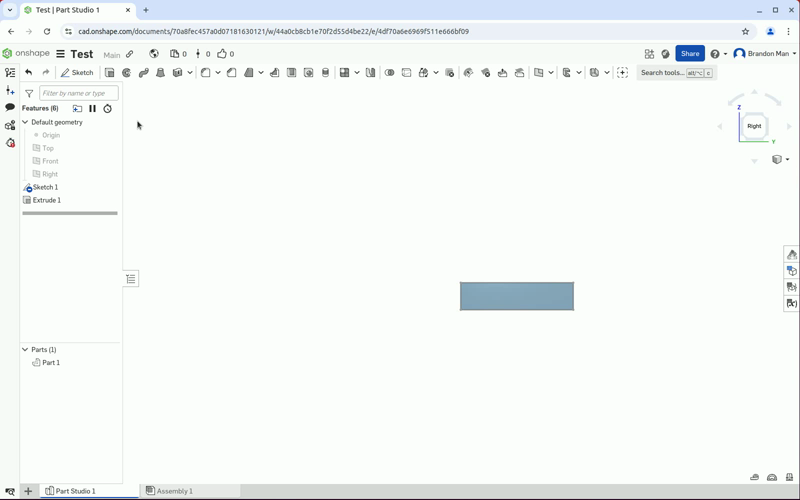
key(shift+h)
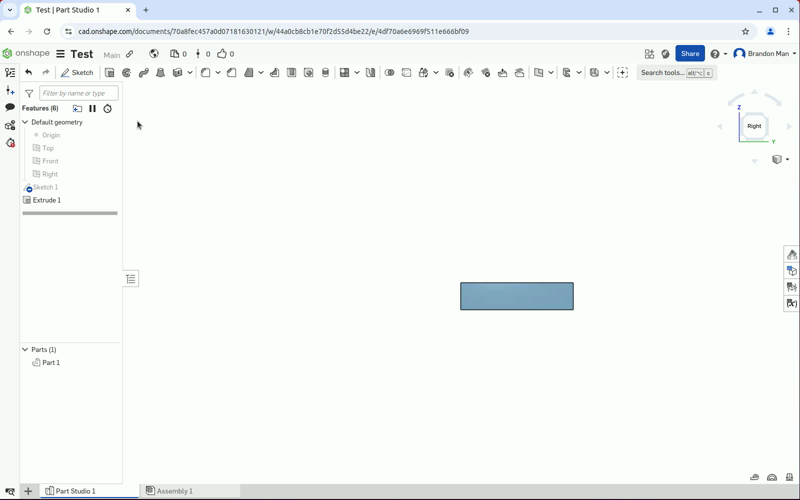
mouse_move(73, 189)
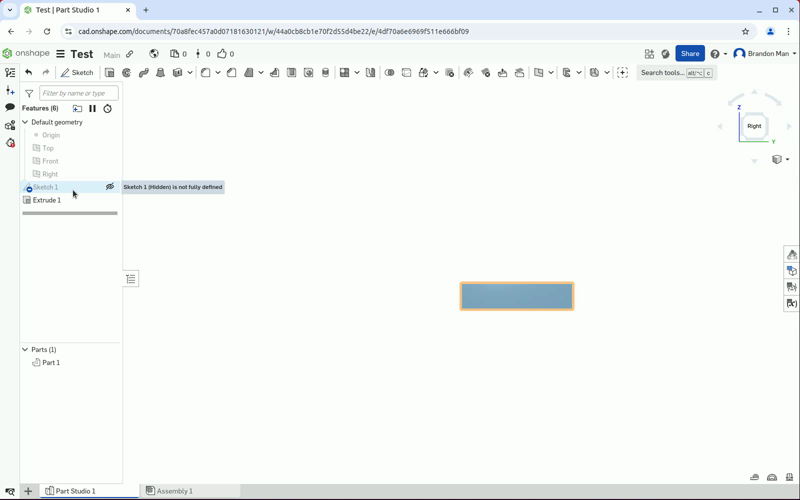
click(73, 189)
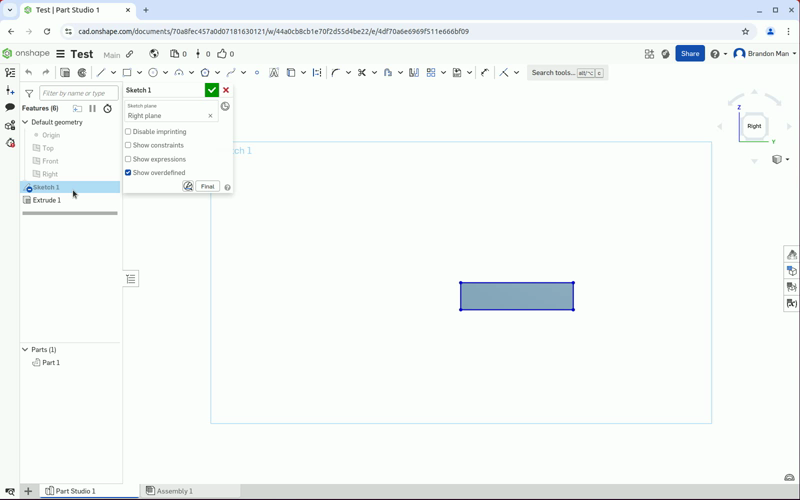
mouse_move(229, 92)
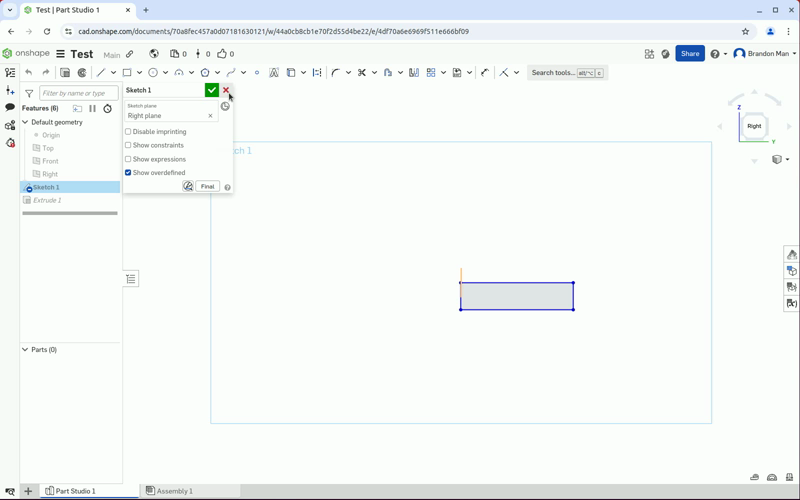
click(229, 92)
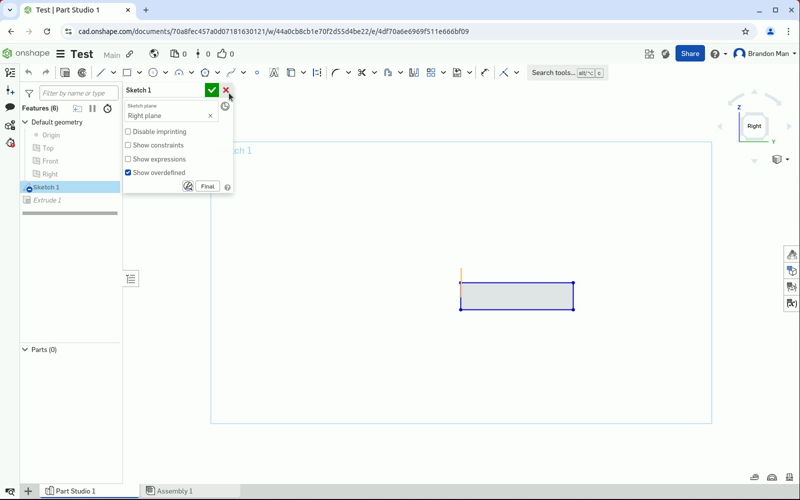
key(shift+s)
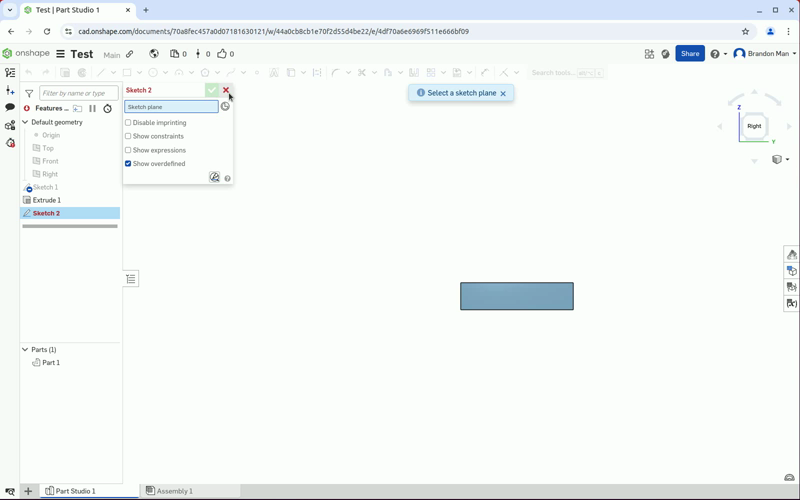
mouse_move(73, 176)
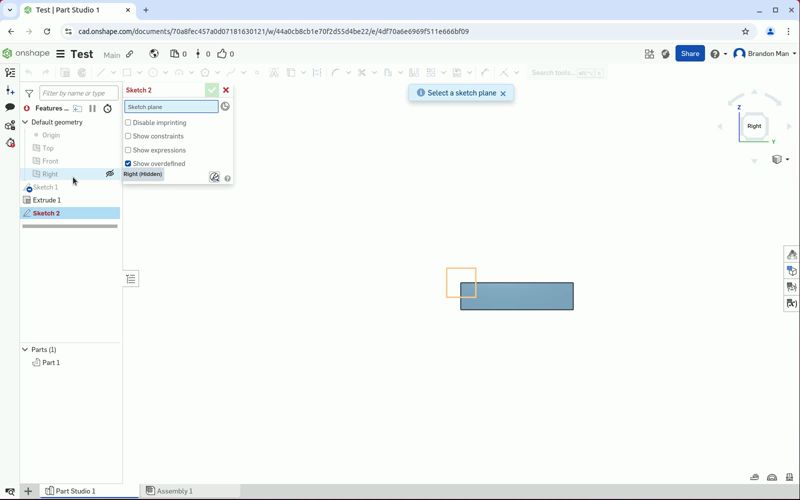
click(73, 176)
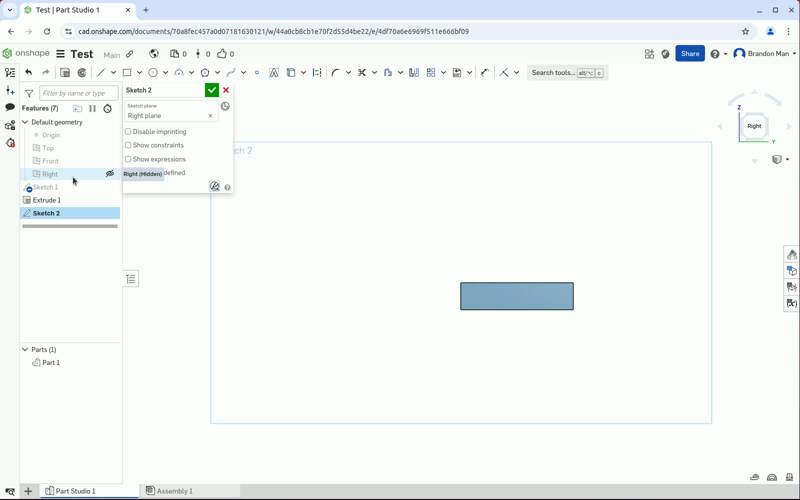
mouse_move(73, 352)
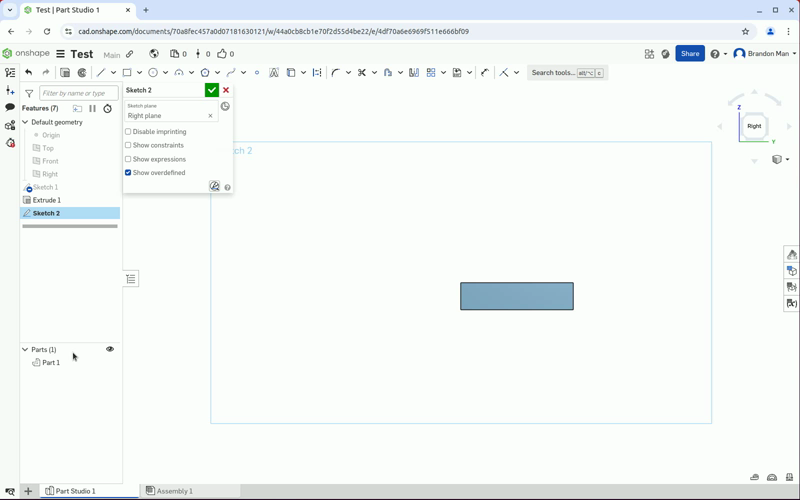
key(y)
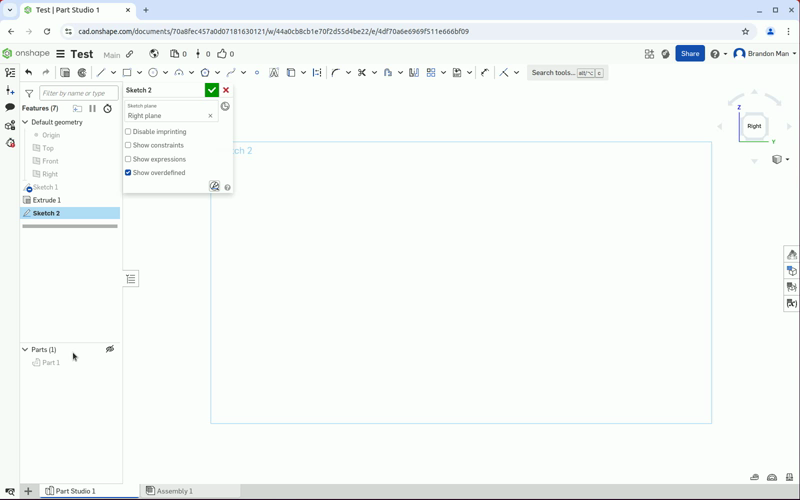
key(l)
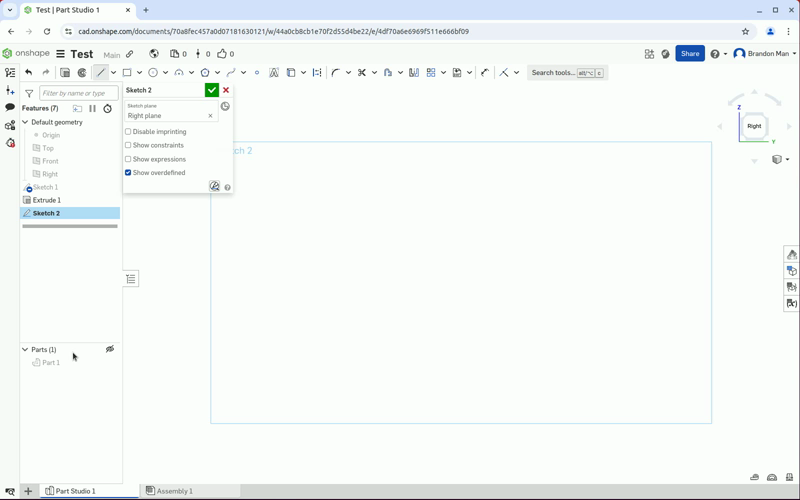
key_down(shift)
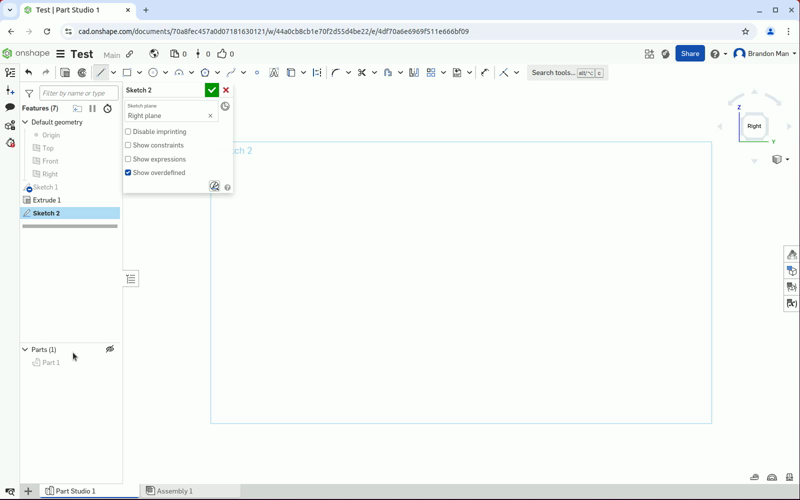
mouse_move(460, 308)
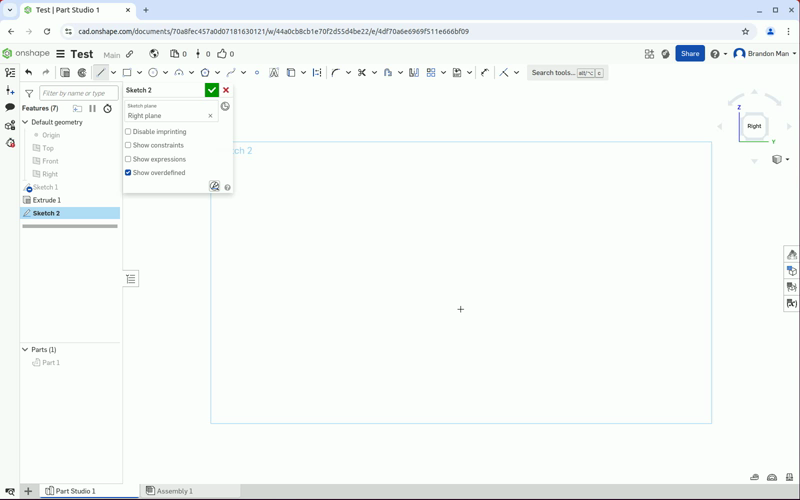
click(460, 308)
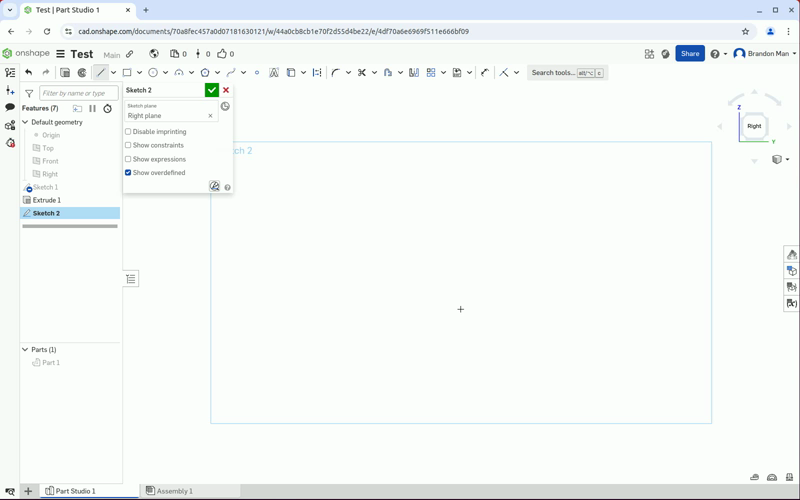
key_up(shift)
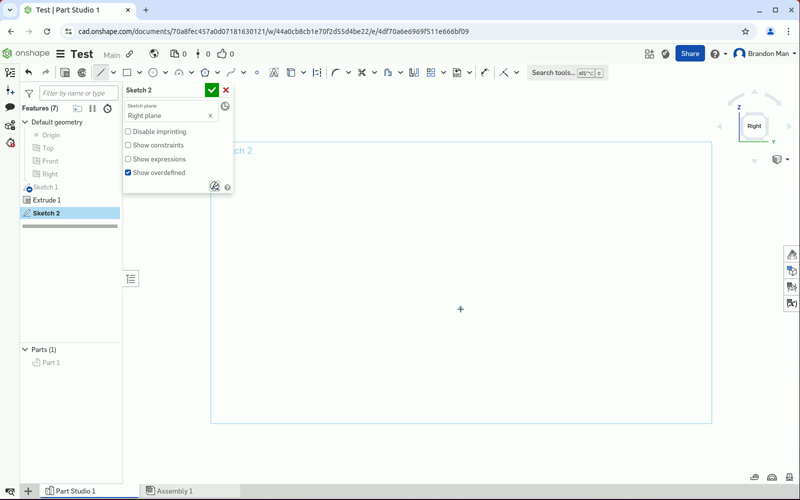
key_down(shift)
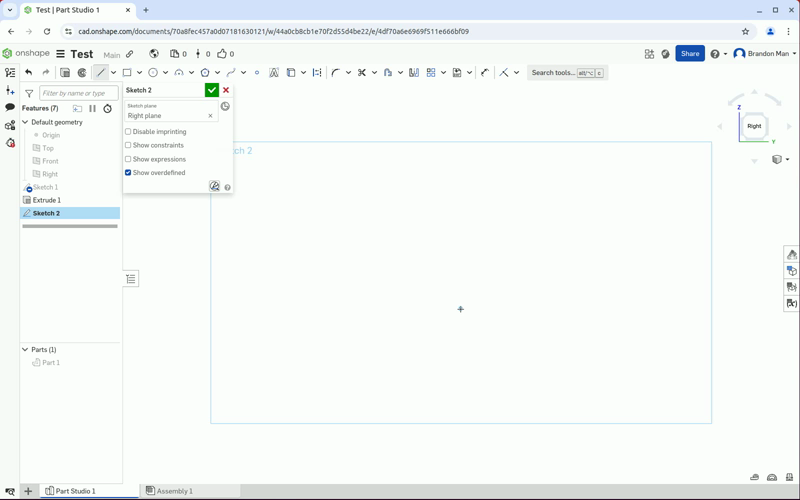
mouse_move(573, 308)
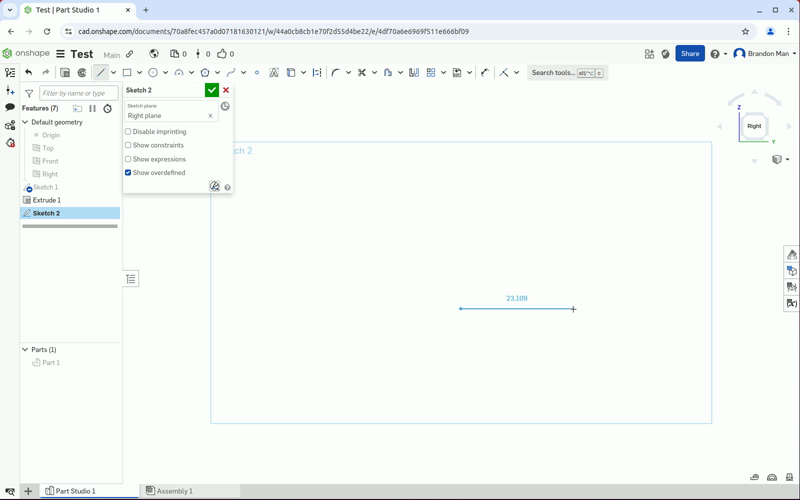
click(573, 308)
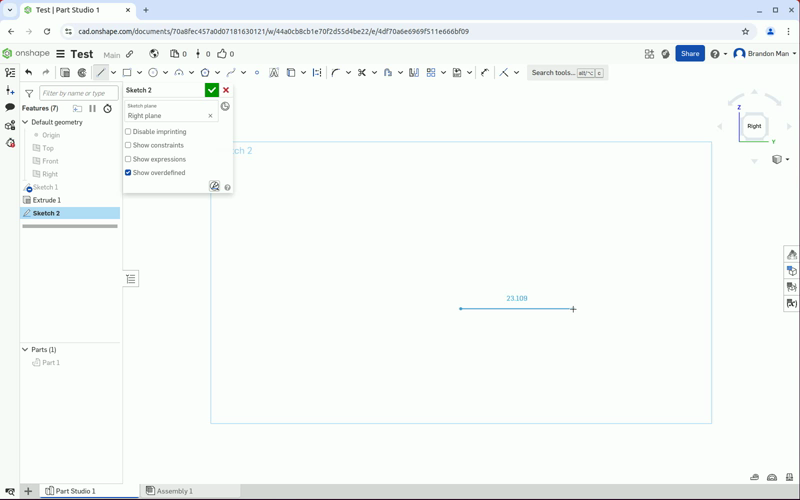
key_up(shift)
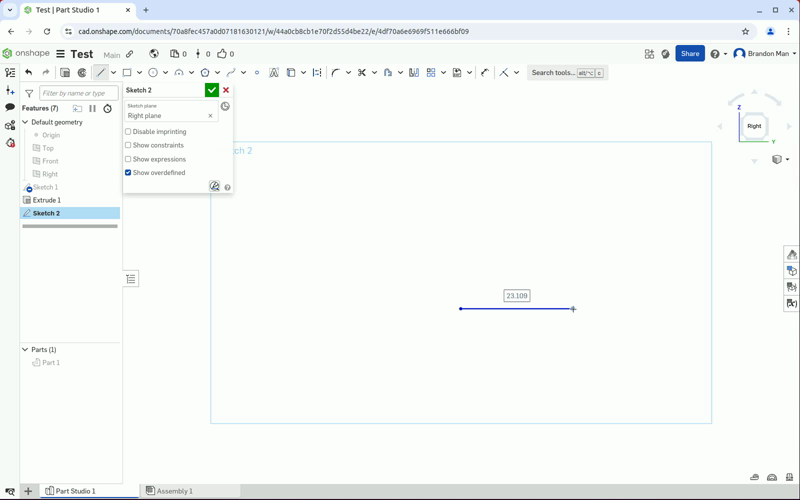
key_down(shift)
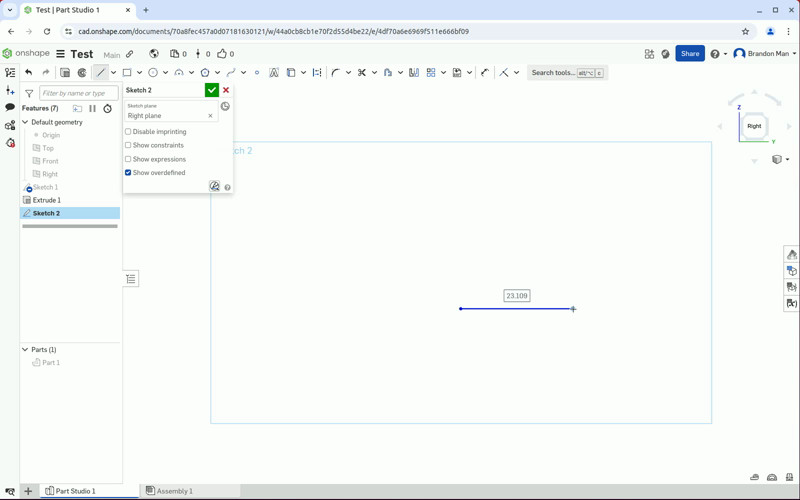
mouse_move(589, 308)
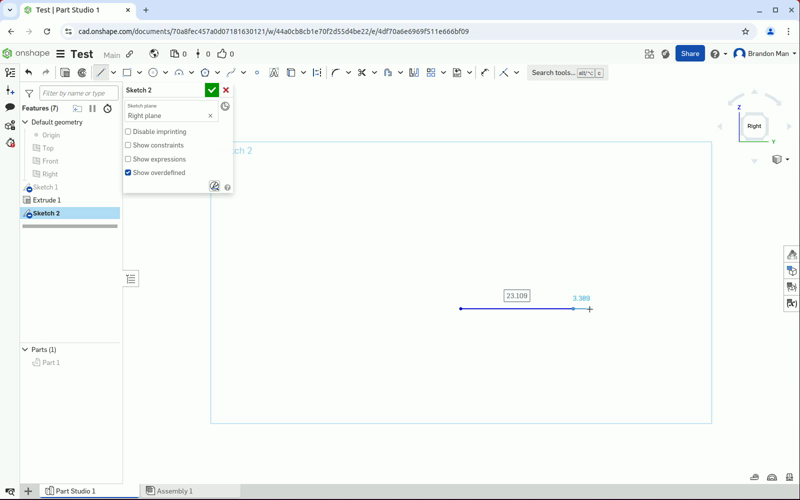
mouse_move(573, 305)
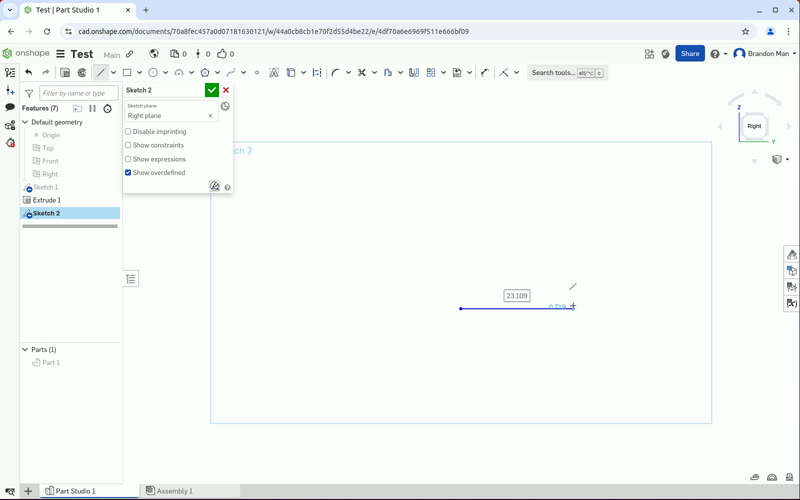
scroll(6)
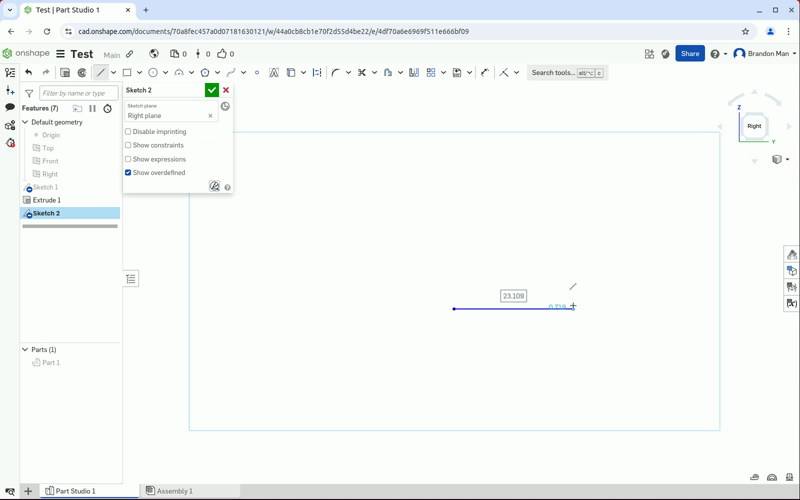
scroll(6)
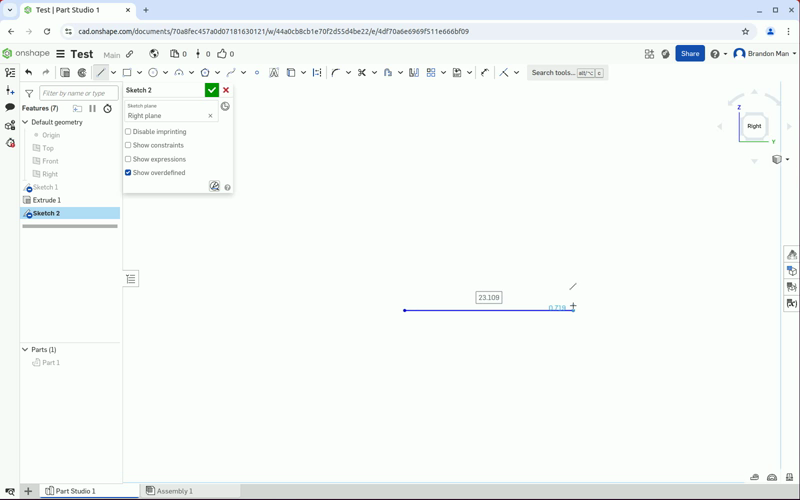
scroll(6)
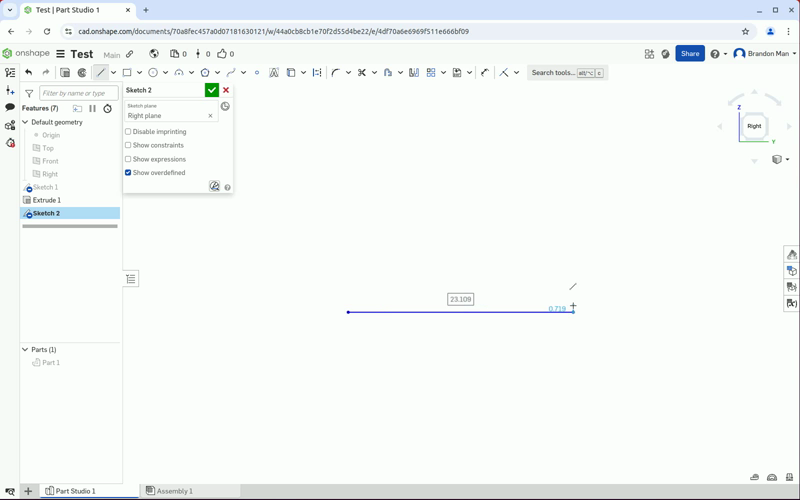
scroll(6)
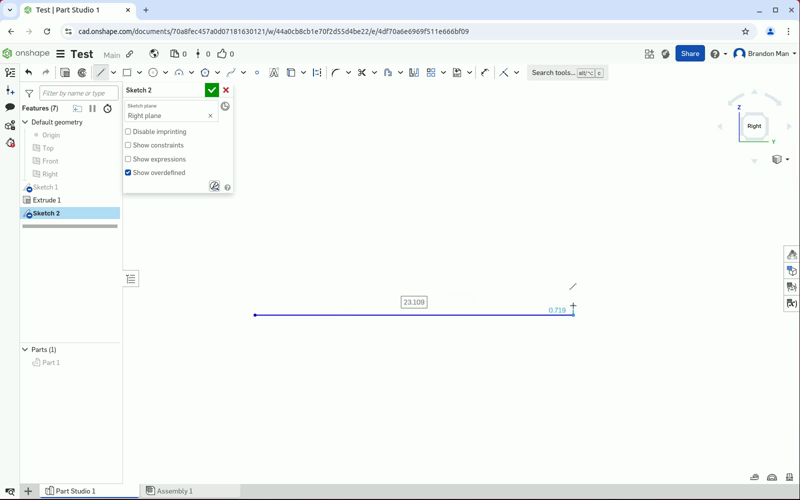
scroll(6)
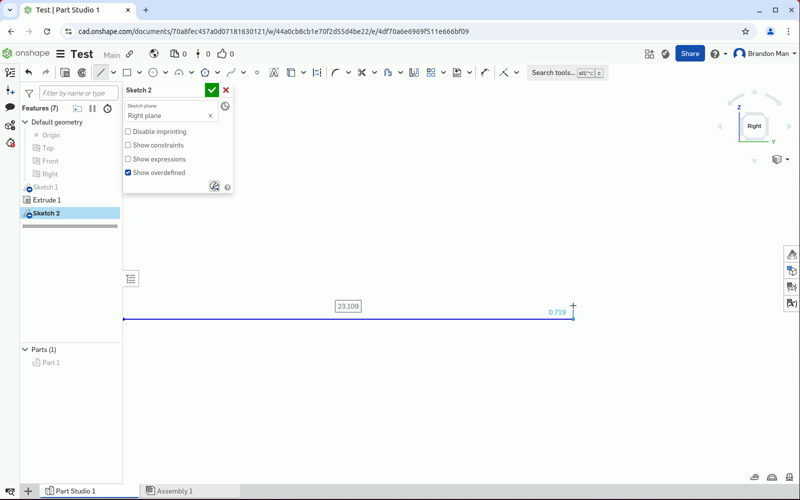
scroll(6)
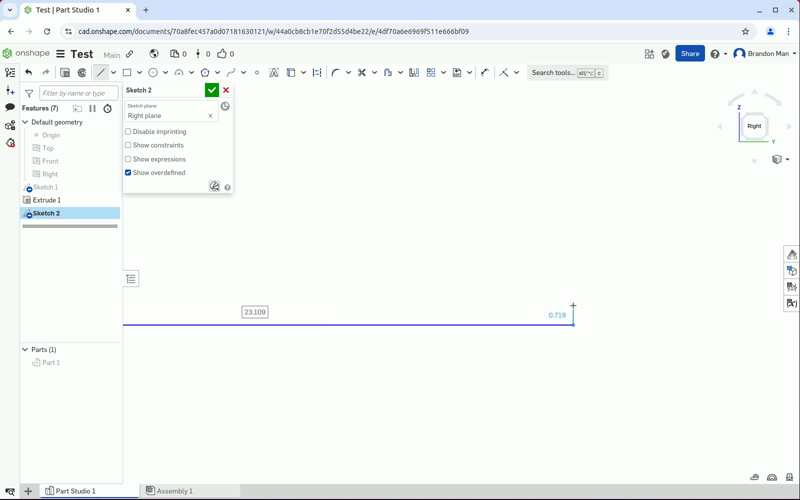
scroll(6)
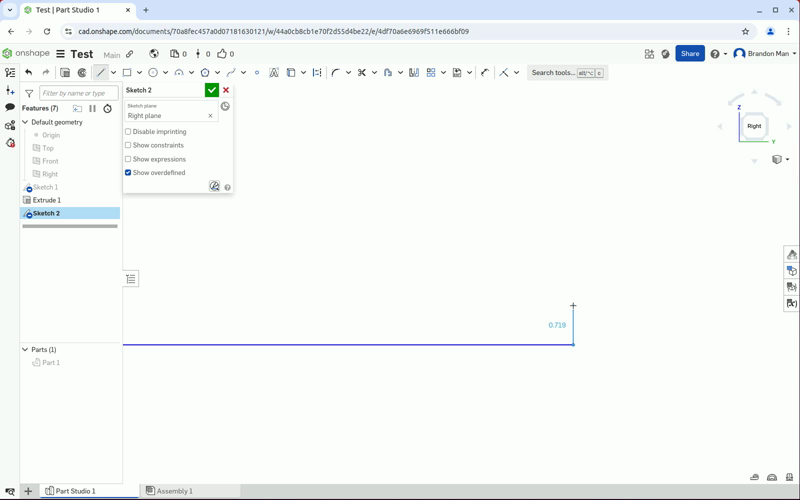
click(573, 305)
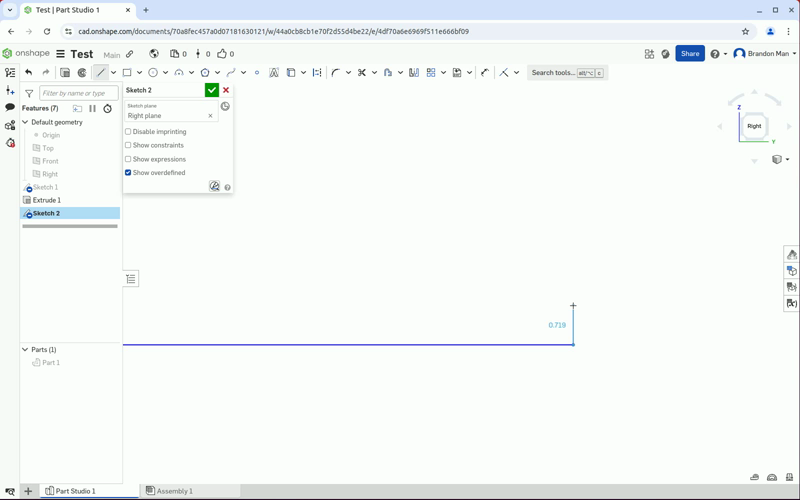
scroll(-6)
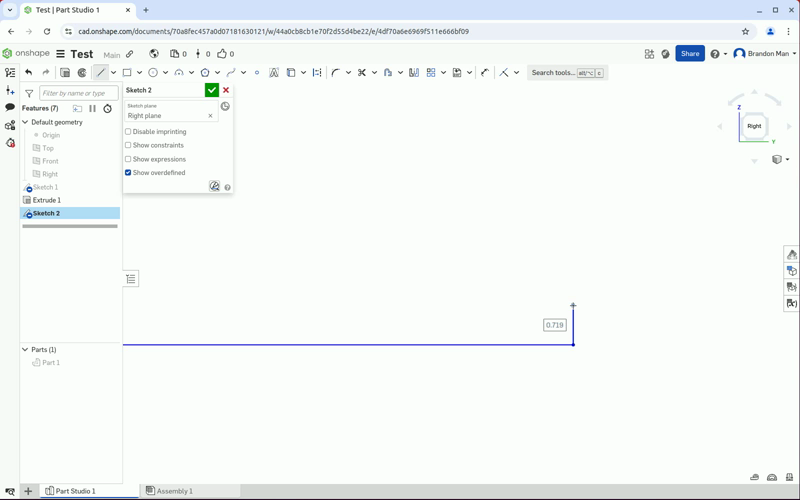
scroll(-6)
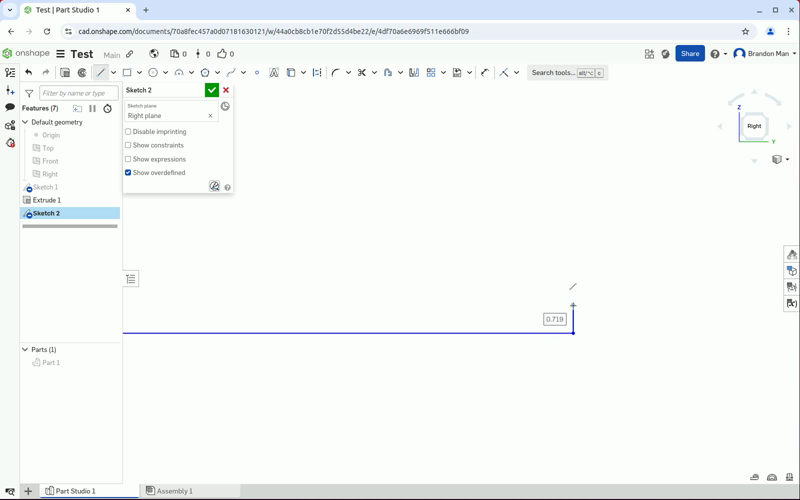
scroll(-6)
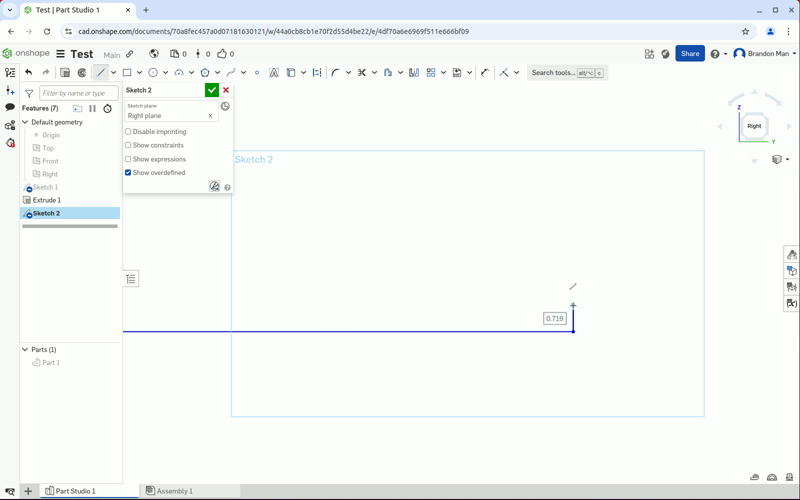
scroll(-6)
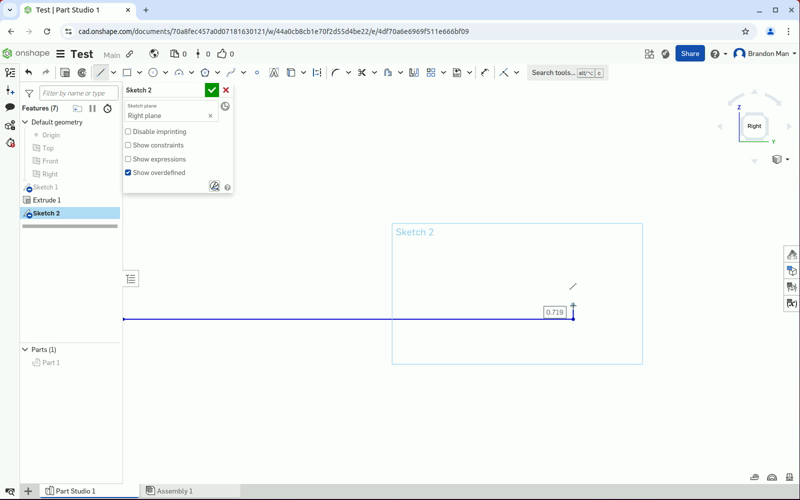
scroll(-6)
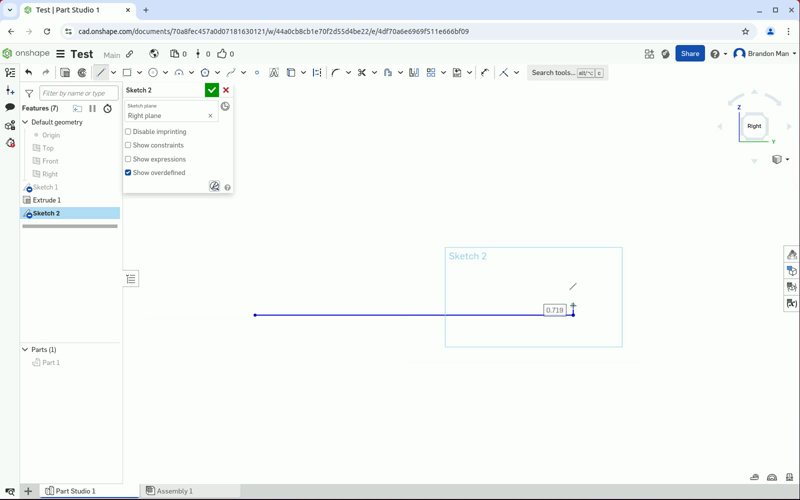
scroll(-6)
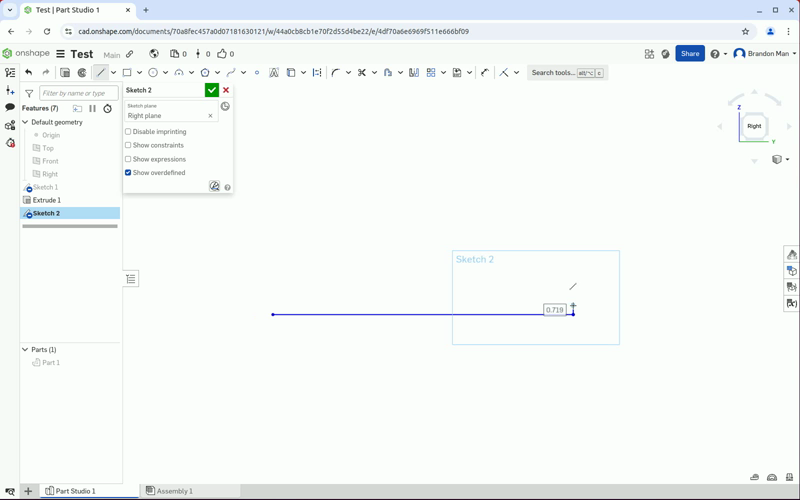
scroll(-6)
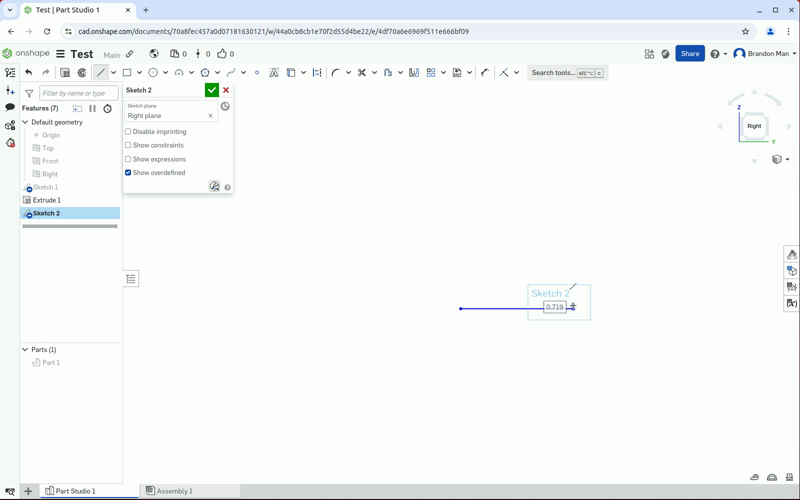
key_up(shift)
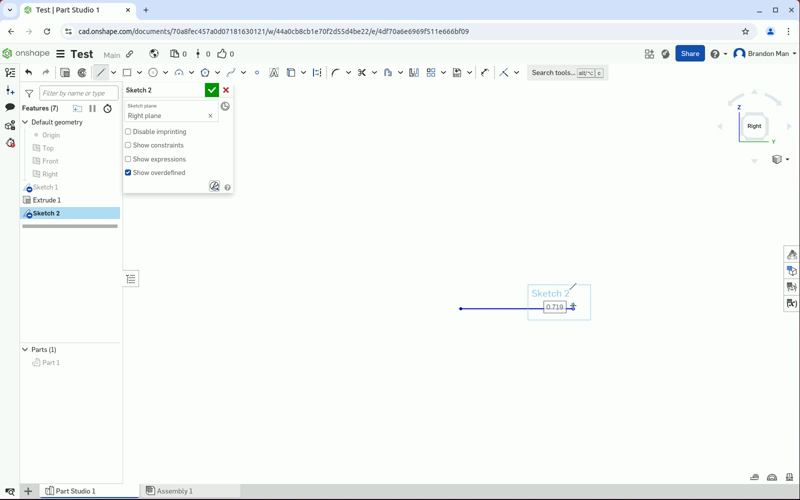
key_down(shift)
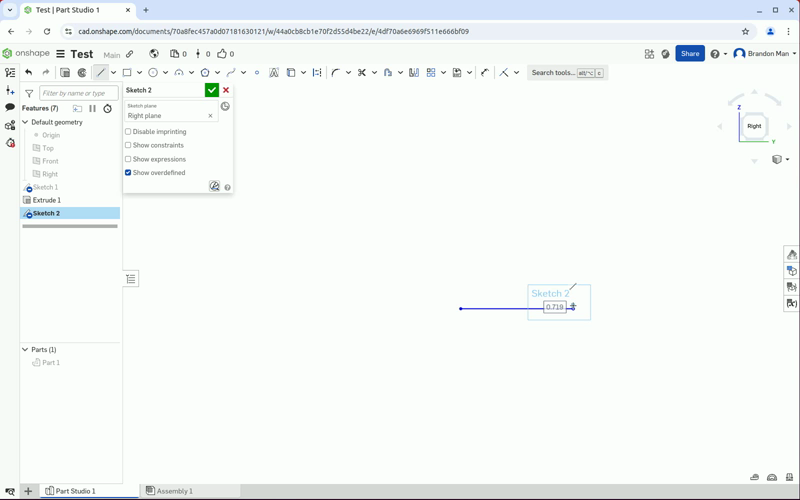
mouse_move(460, 305)
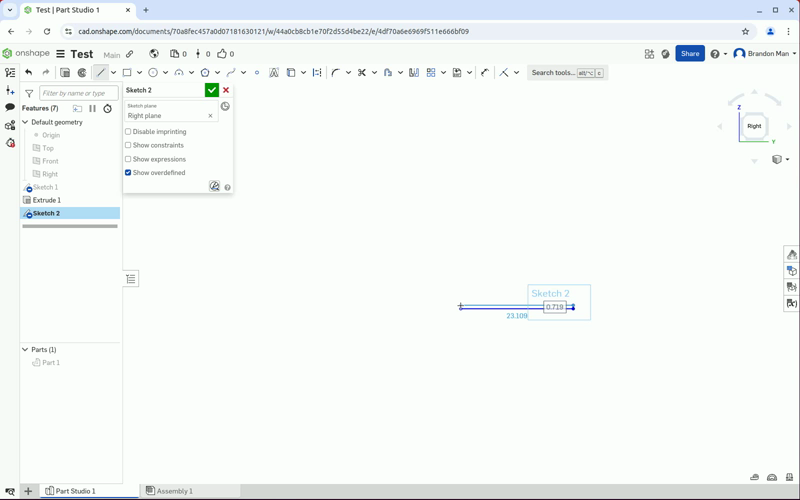
scroll(6)
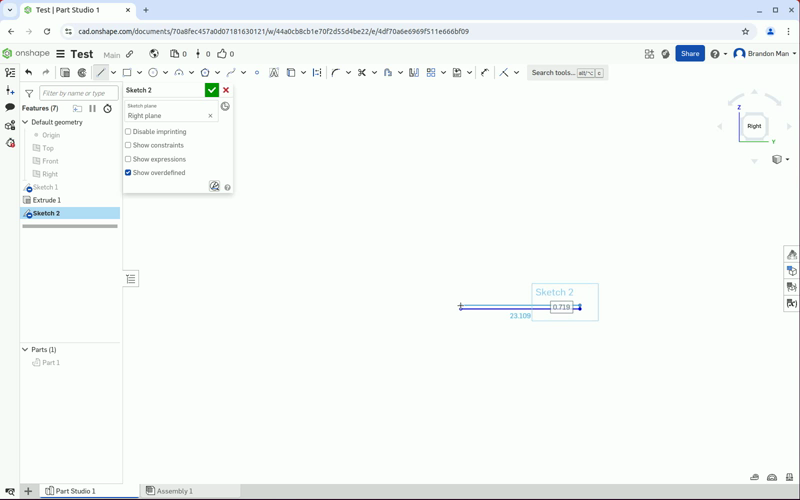
scroll(6)
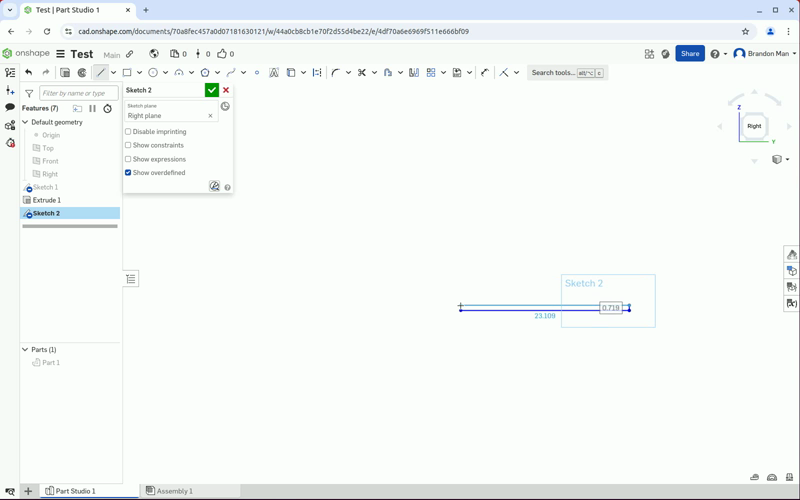
scroll(6)
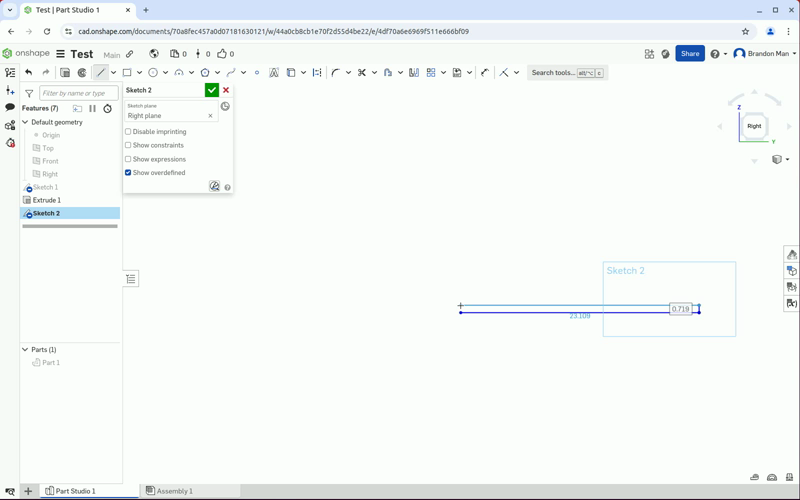
scroll(6)
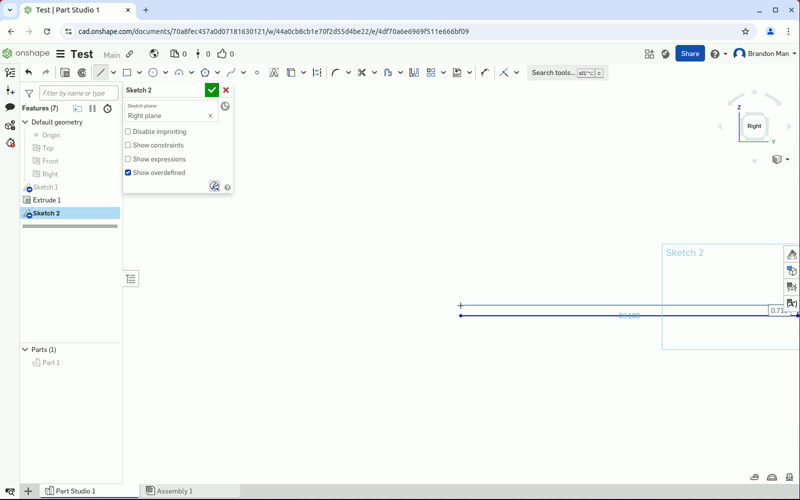
scroll(6)
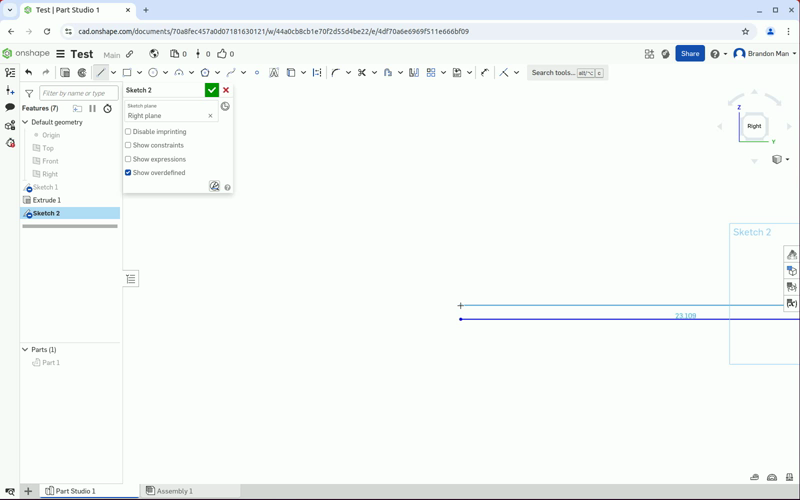
scroll(6)
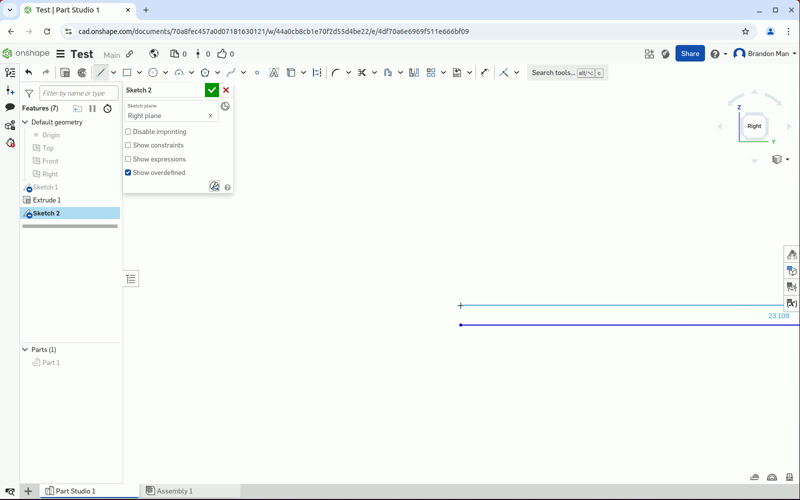
scroll(6)
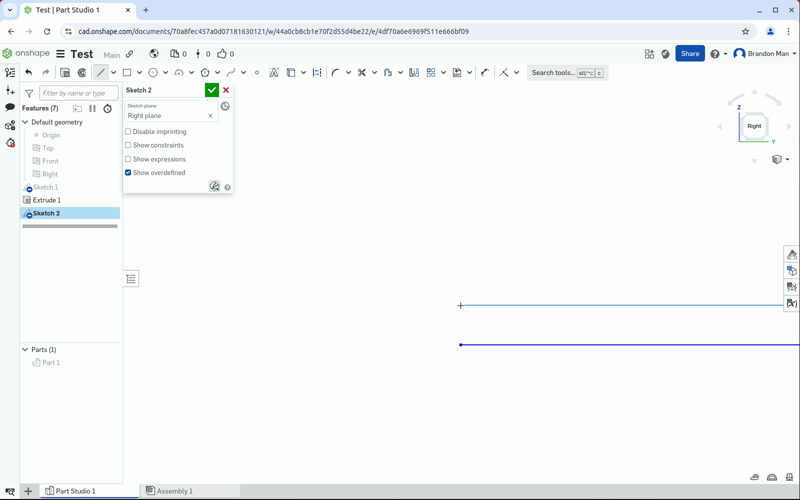
click(460, 305)
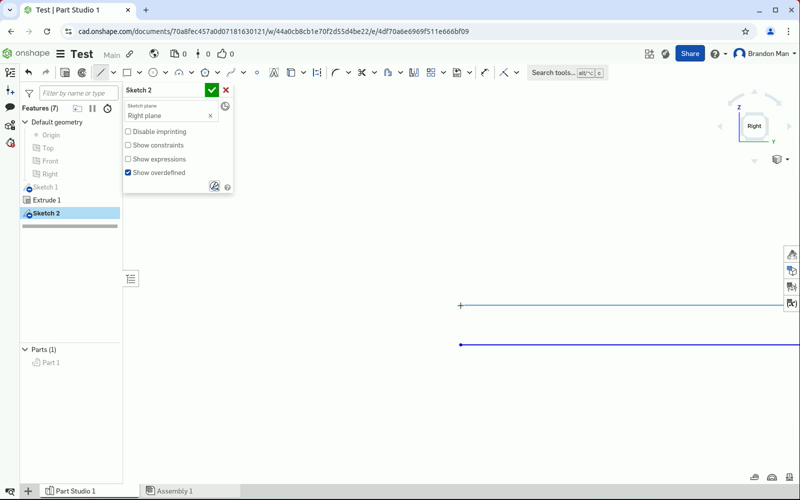
scroll(-6)
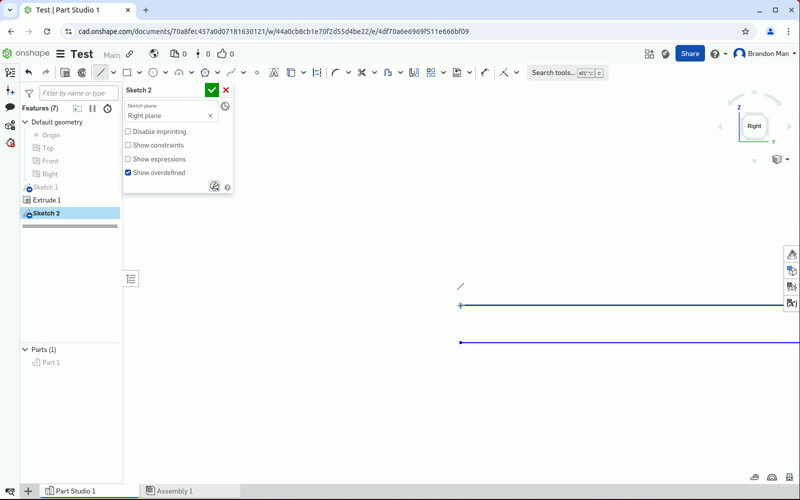
scroll(-6)
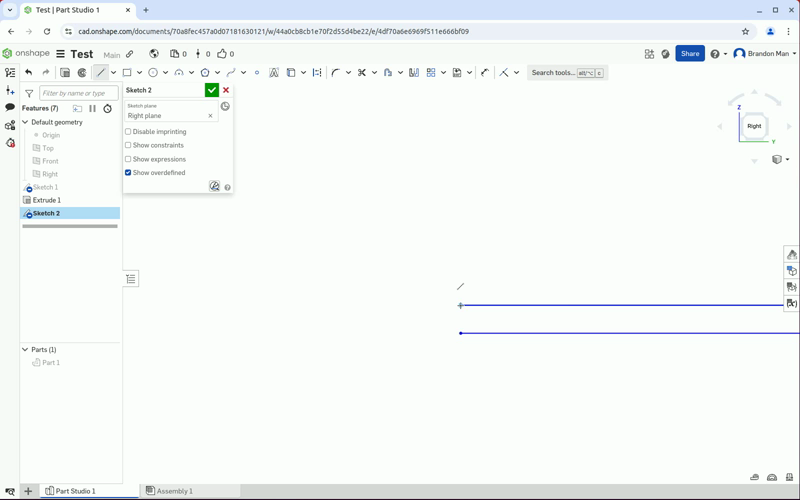
scroll(-6)
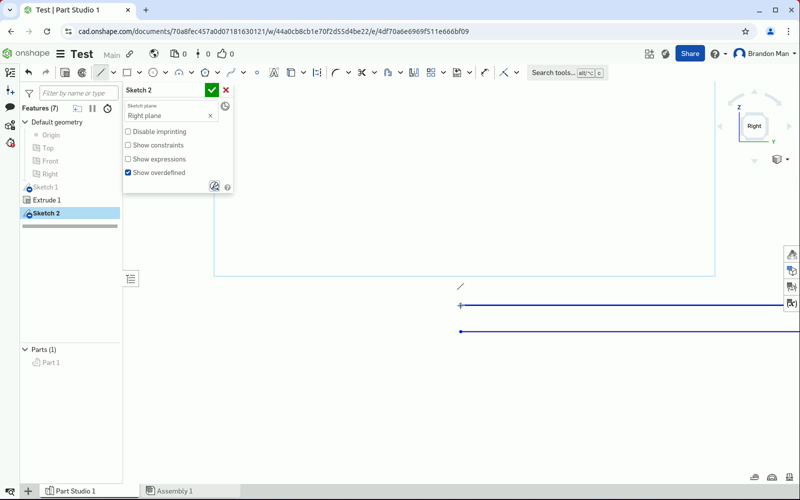
scroll(-6)
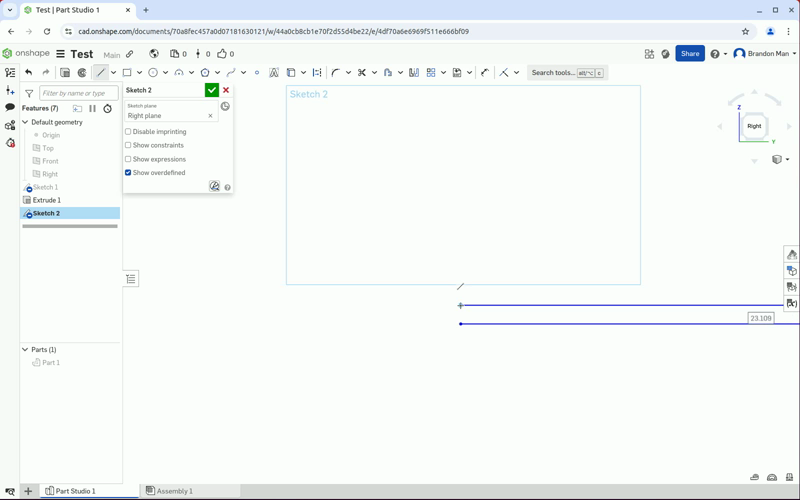
scroll(-6)
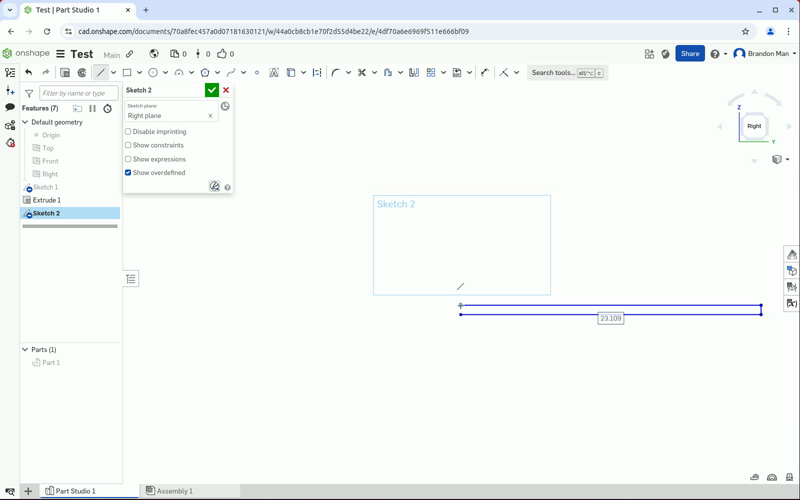
scroll(-6)
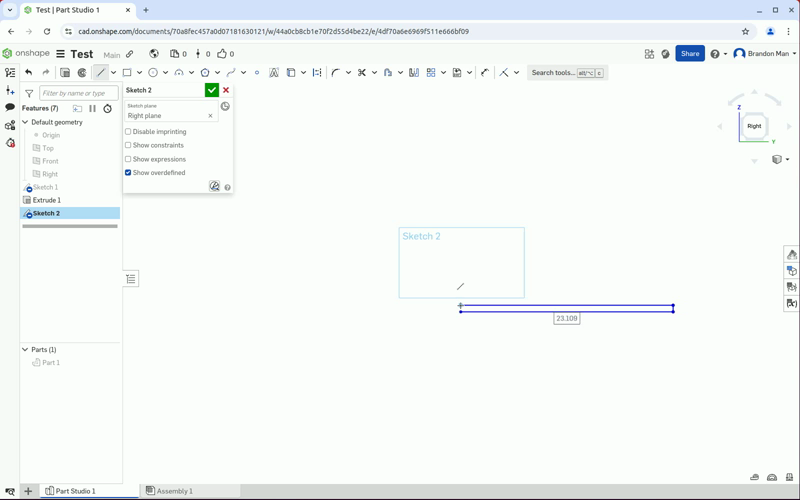
scroll(-6)
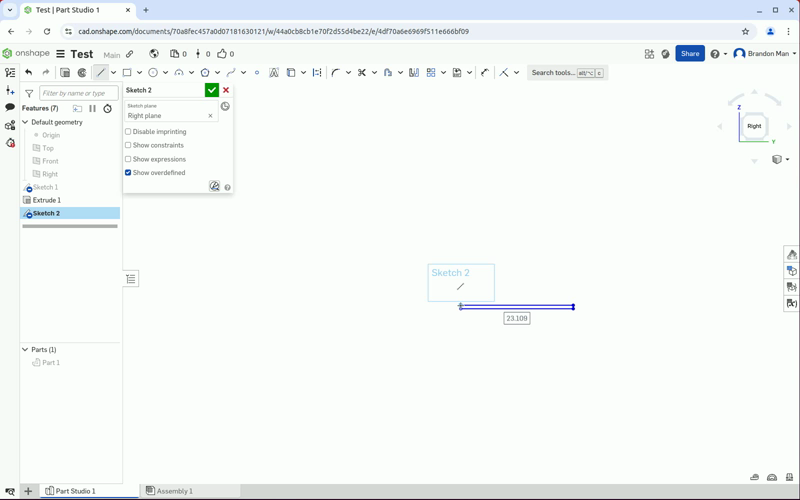
key_up(shift)
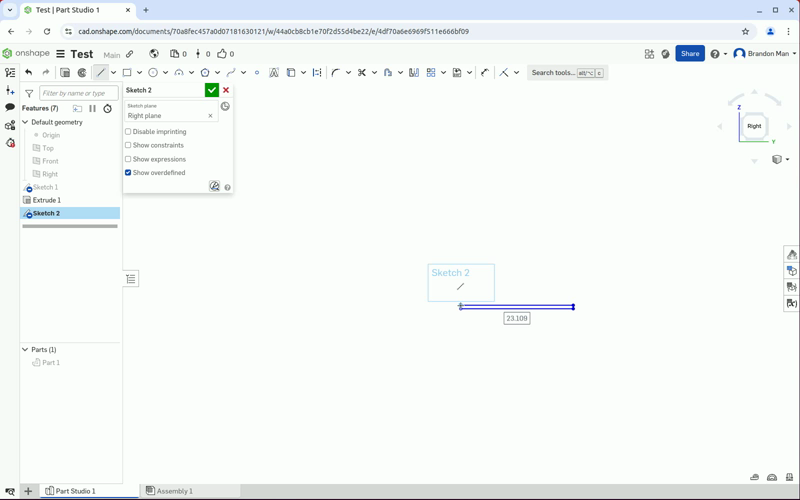
mouse_move(490, 305)
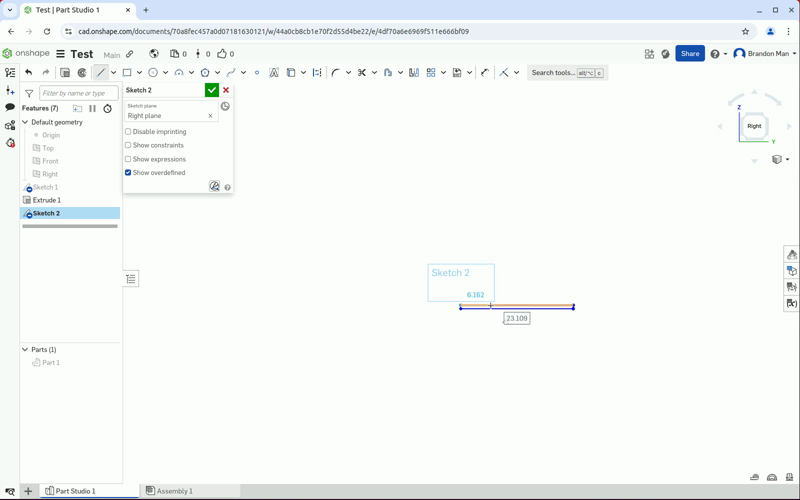
key_down(shift)
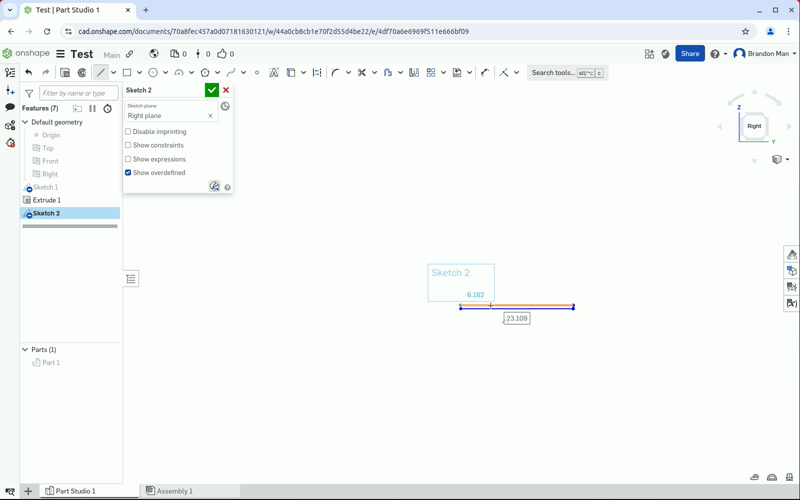
mouse_move(460, 308)
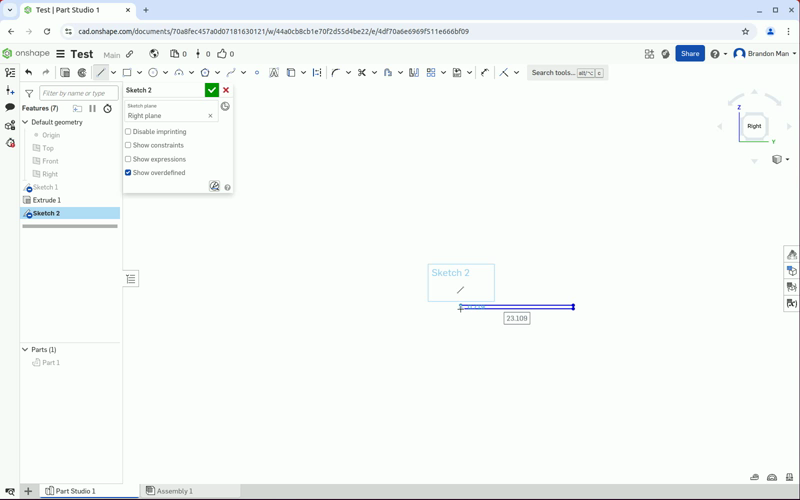
scroll(6)
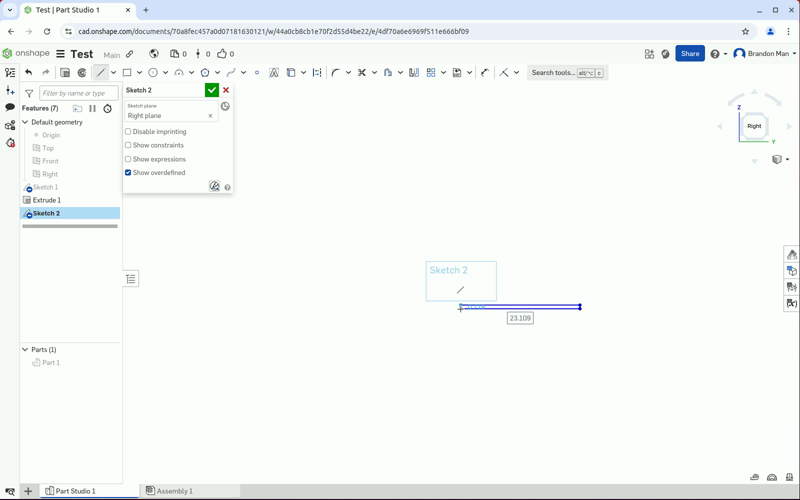
scroll(6)
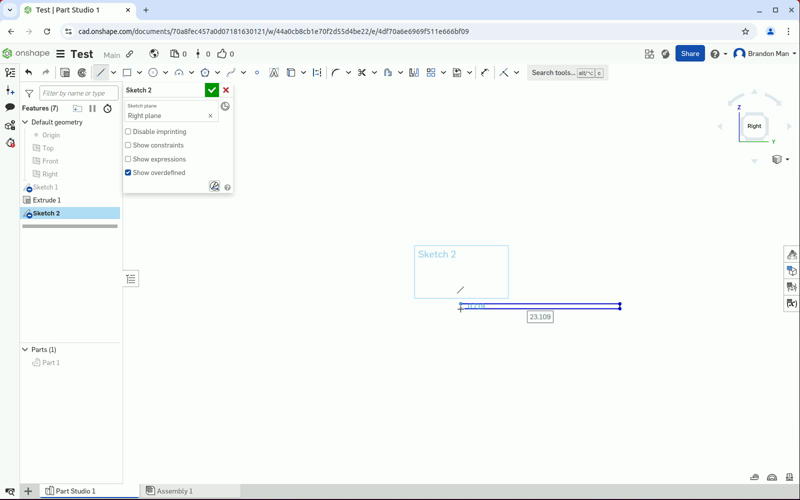
scroll(6)
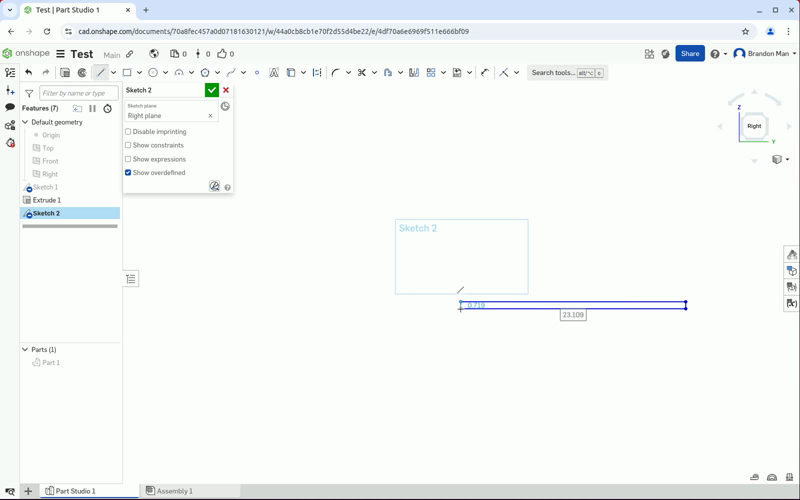
scroll(6)
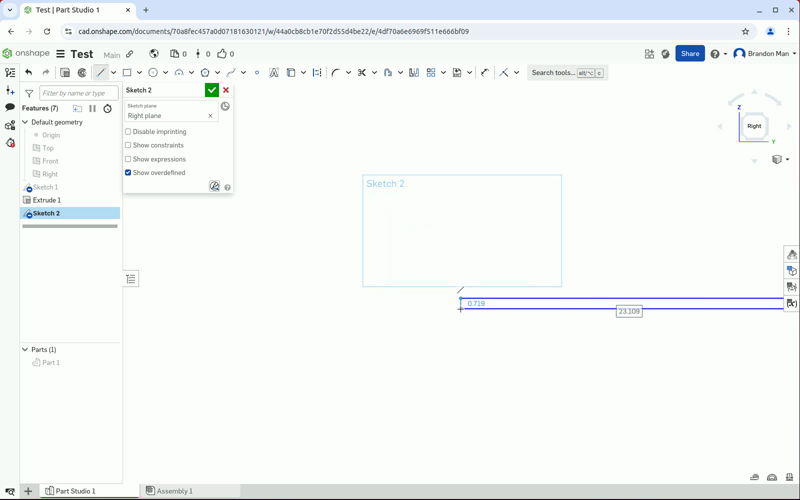
scroll(6)
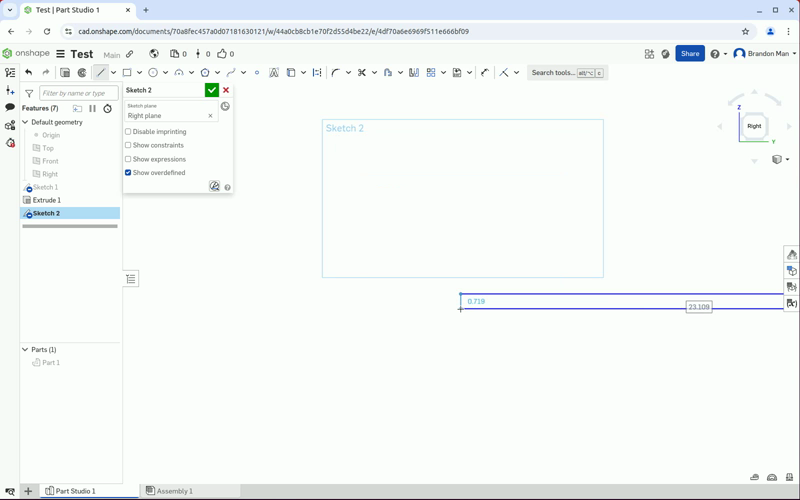
scroll(6)
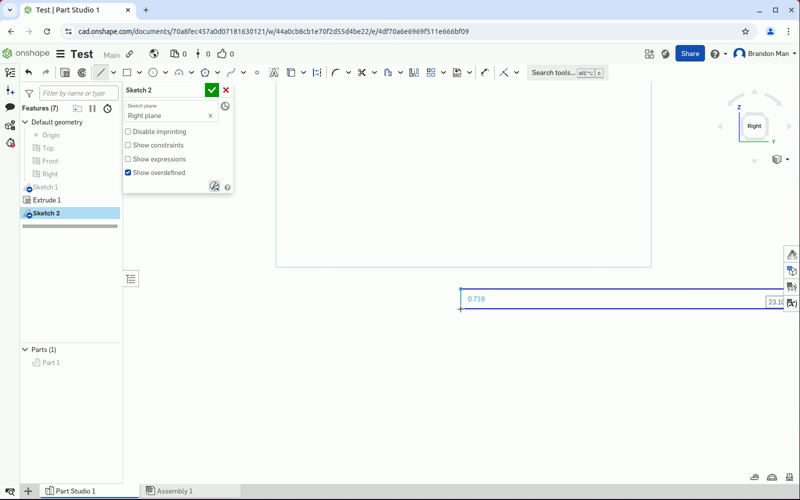
scroll(6)
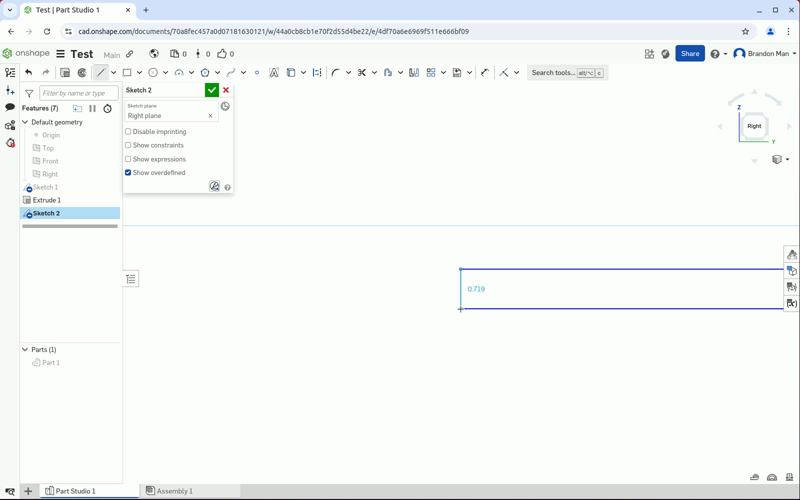
key_up(shift)
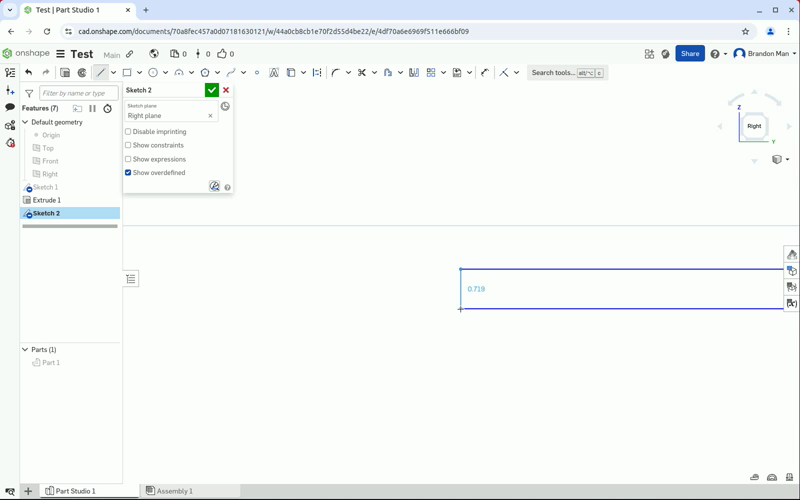
click(460, 308)
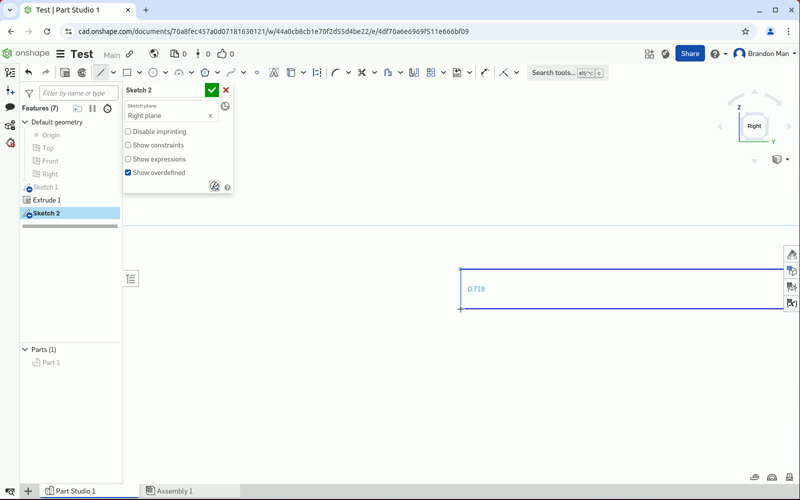
scroll(-6)
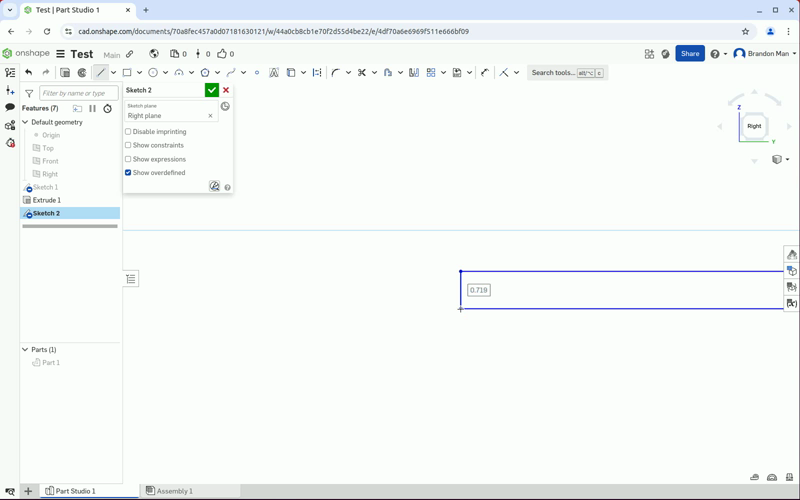
scroll(-6)
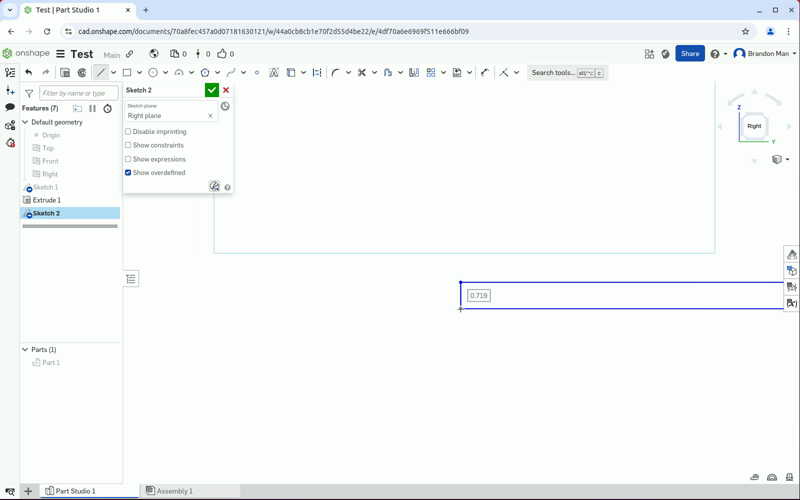
scroll(-6)
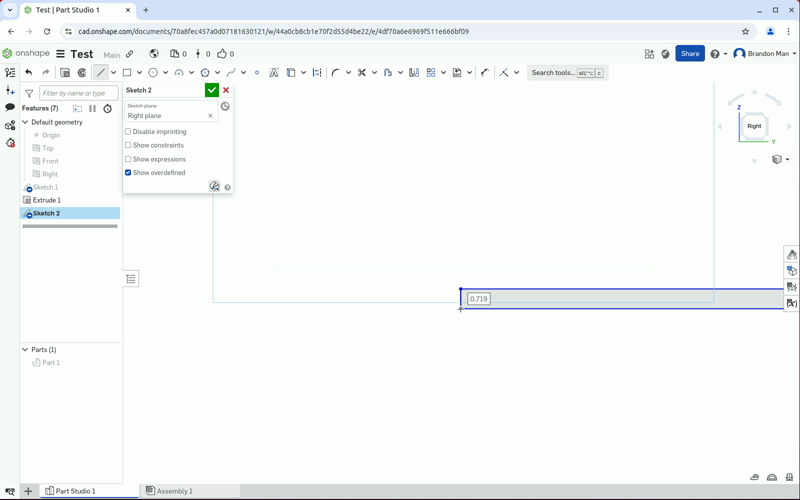
scroll(-6)
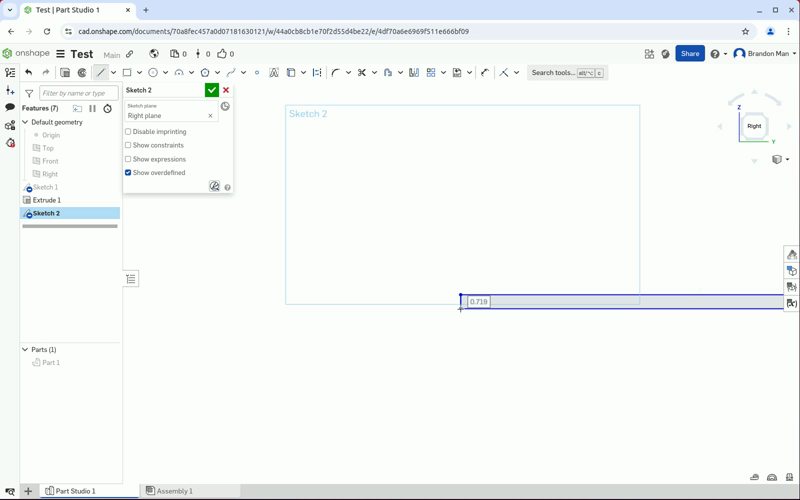
scroll(-6)
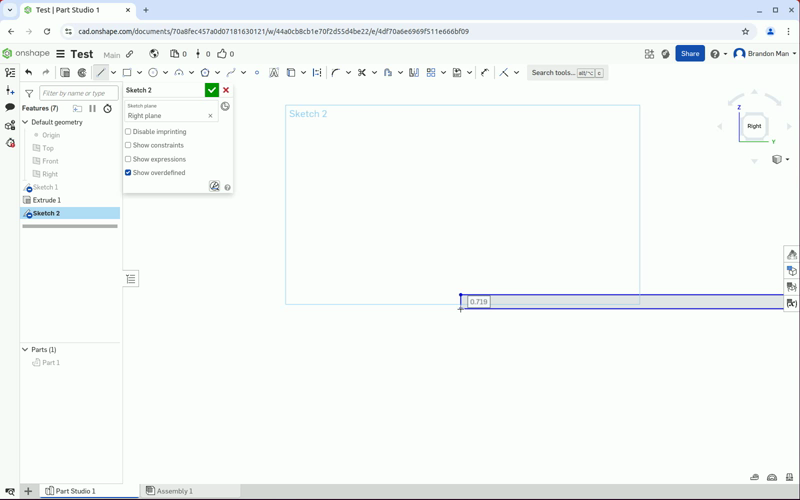
scroll(-6)
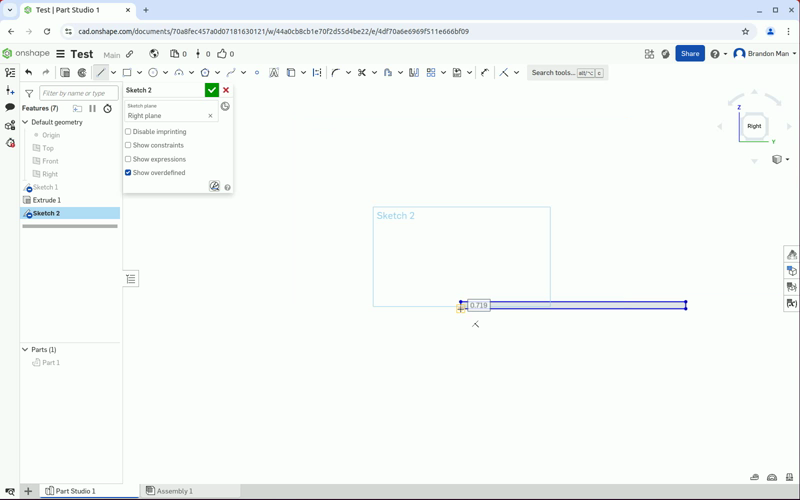
scroll(-6)
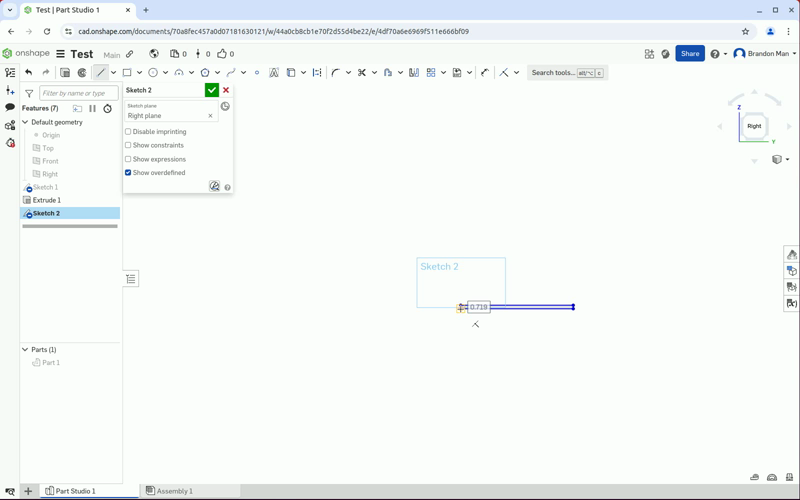
key(esc)
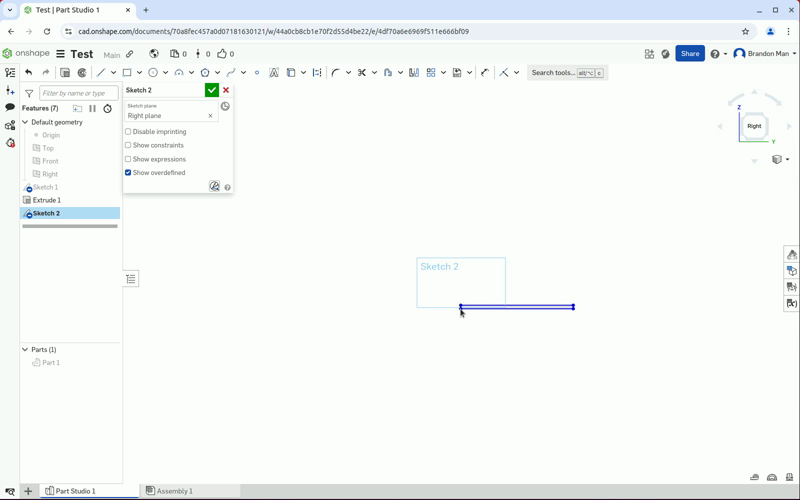
mouse_move(521, 305)
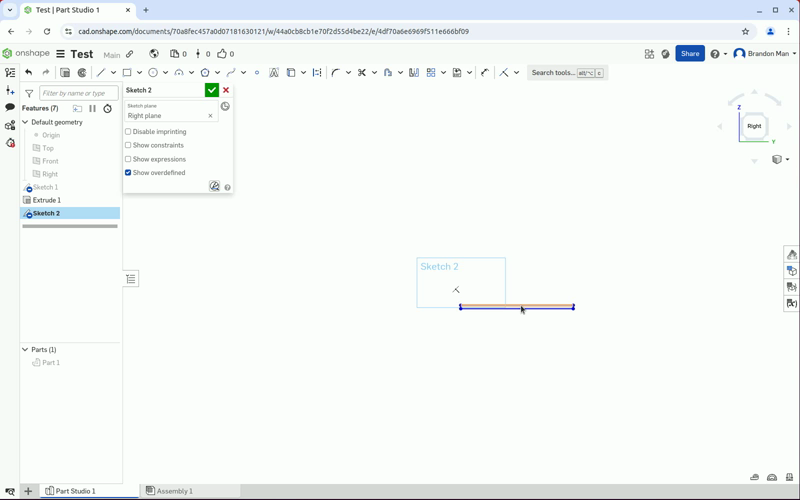
scroll(6)
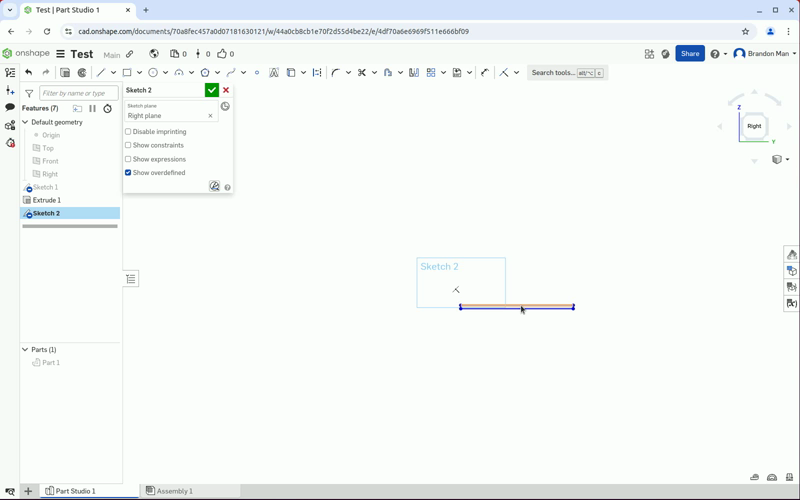
scroll(6)
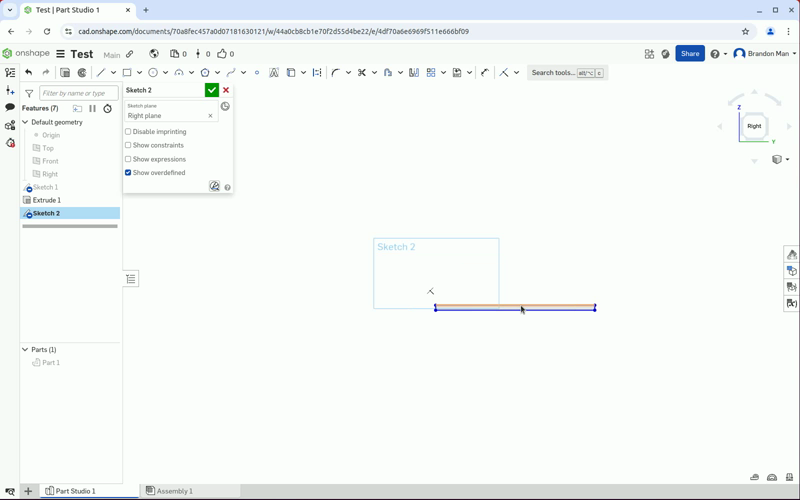
scroll(6)
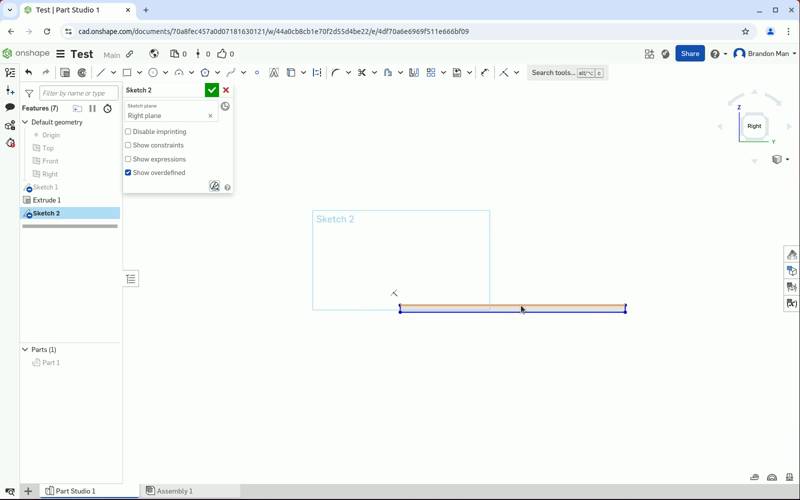
scroll(6)
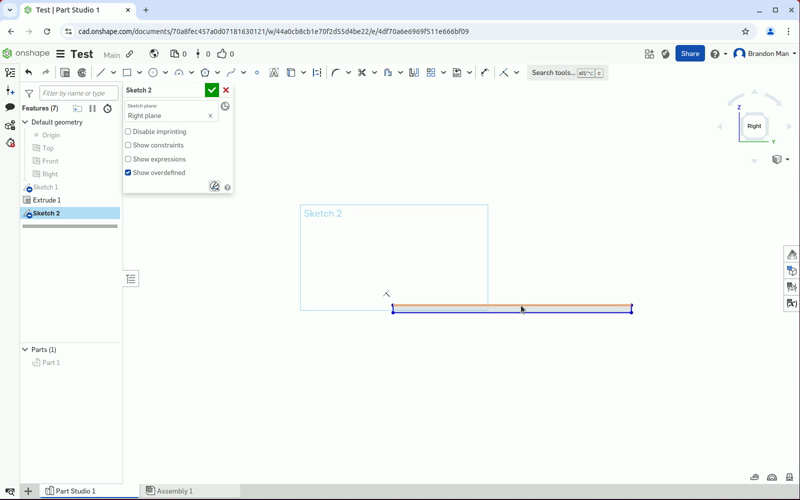
scroll(6)
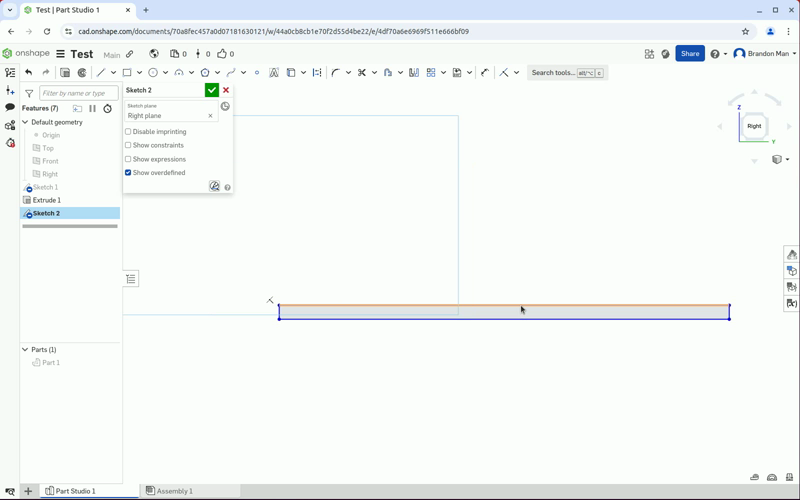
scroll(6)
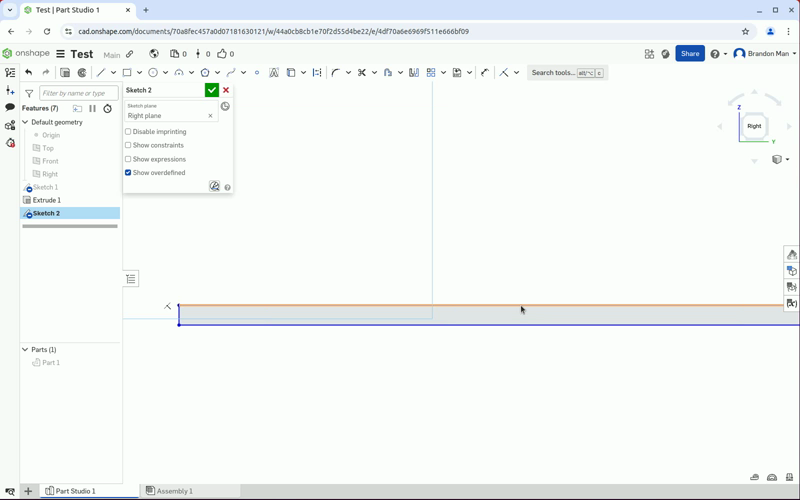
scroll(6)
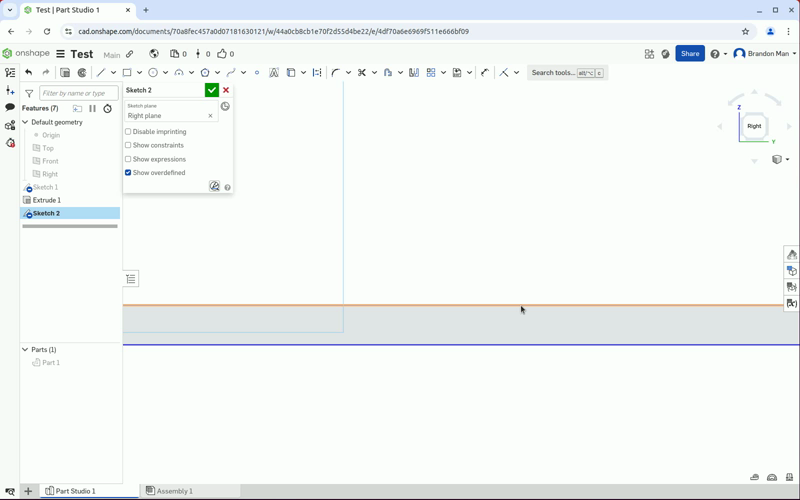
click(521, 305)
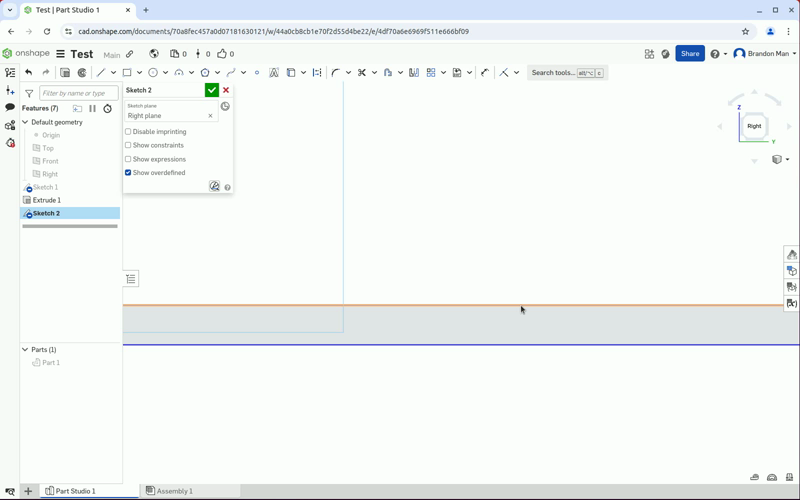
scroll(-6)
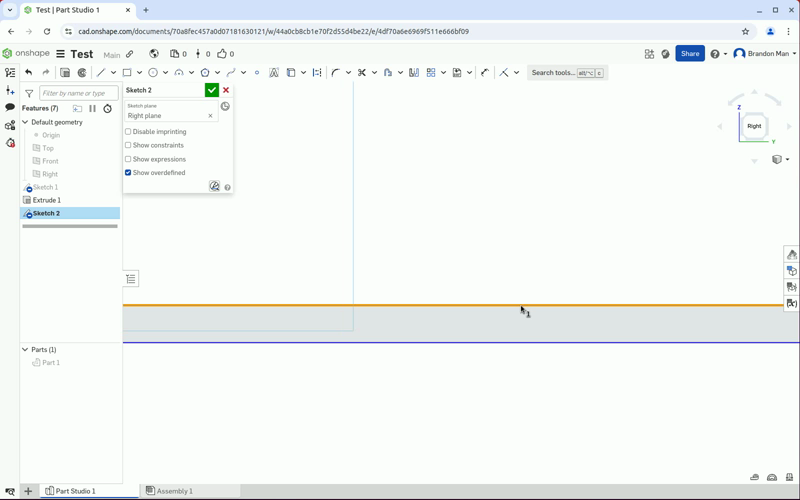
scroll(-6)
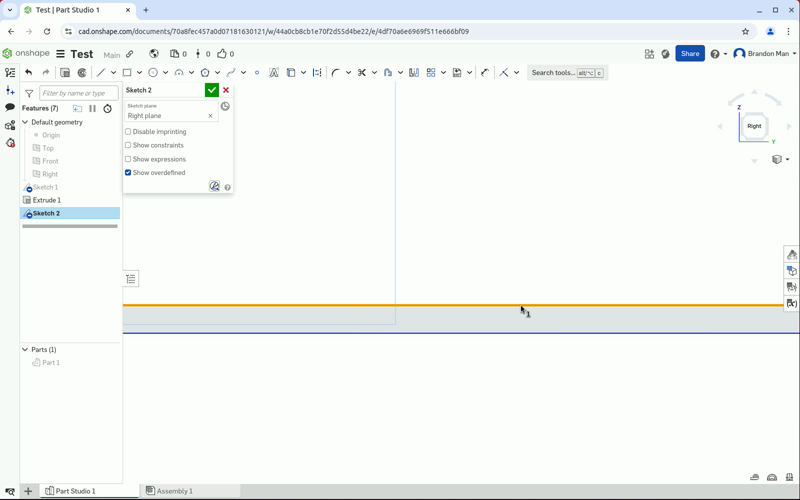
scroll(-6)
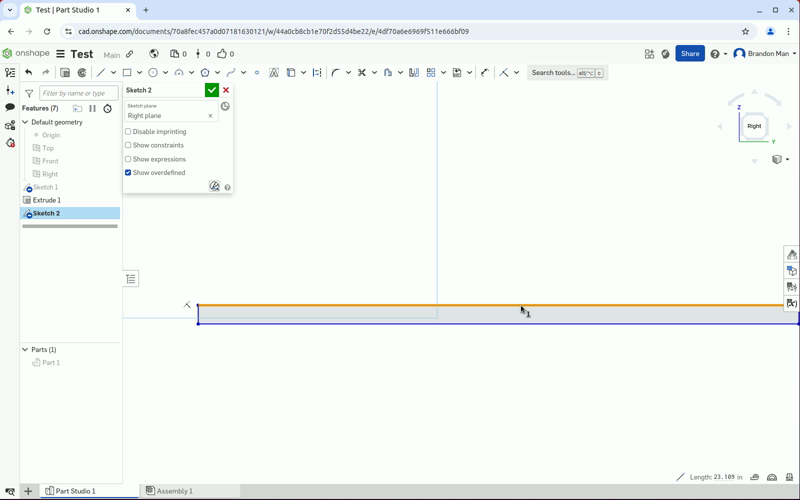
scroll(-6)
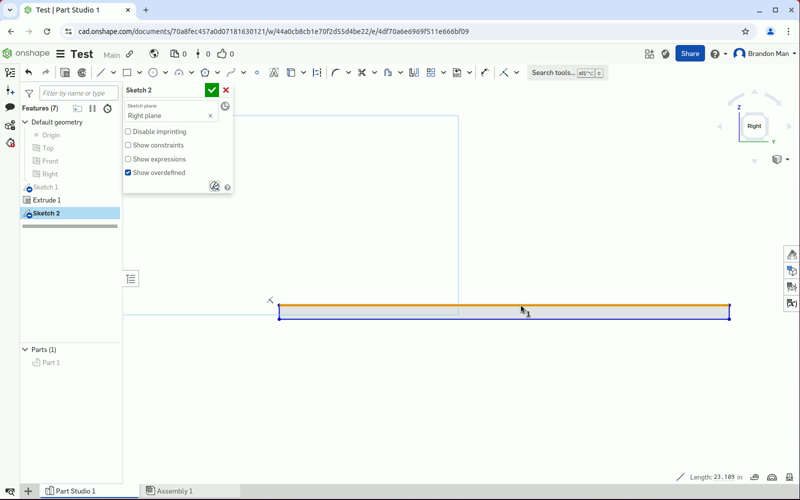
scroll(-6)
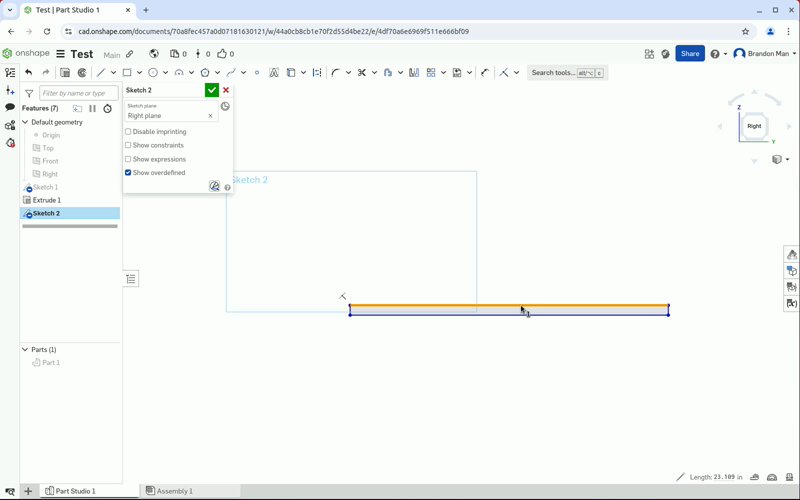
scroll(-6)
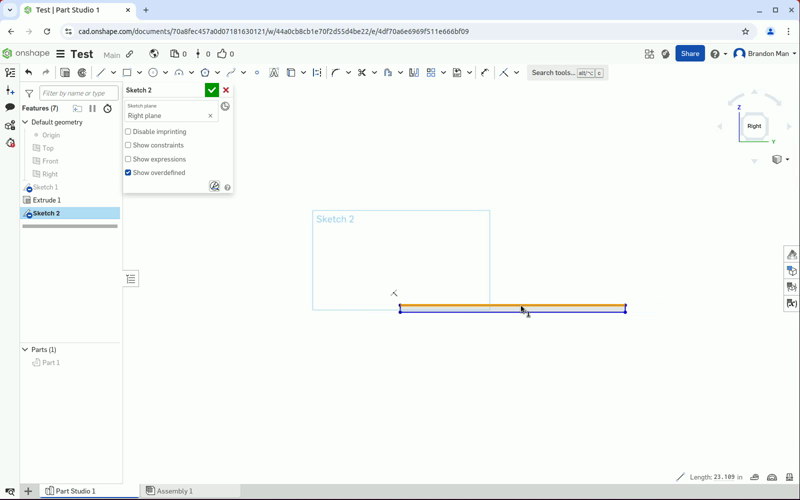
scroll(-6)
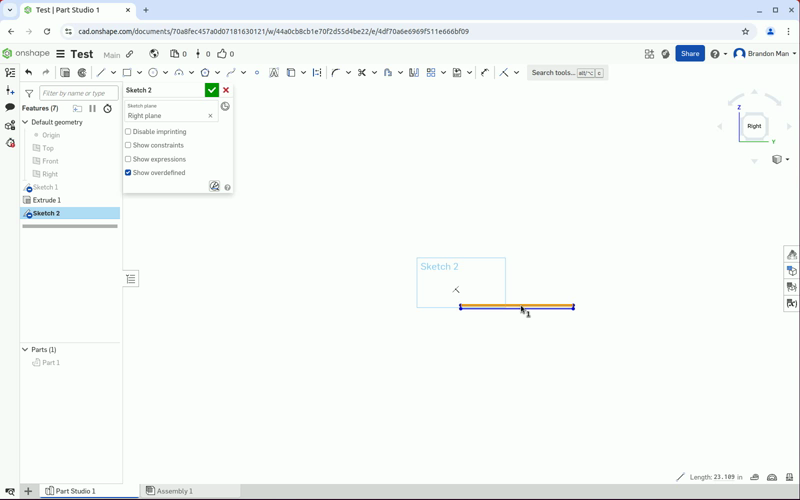
mouse_move(73, 352)
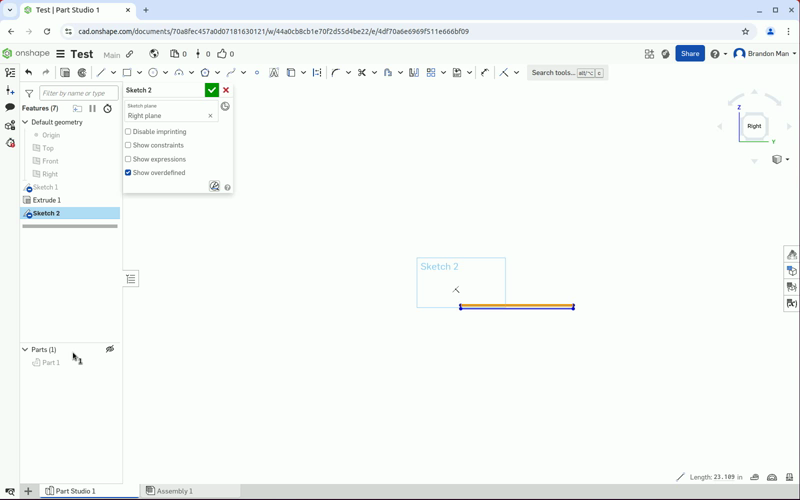
key(shift+y)
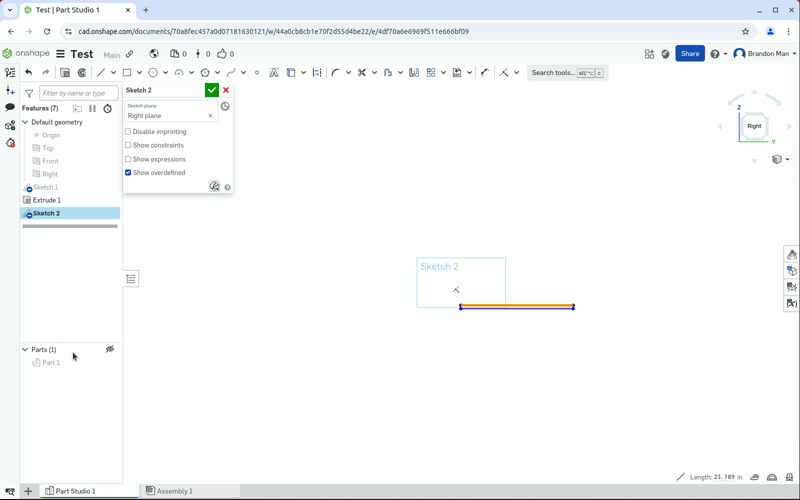
key(shift+e)
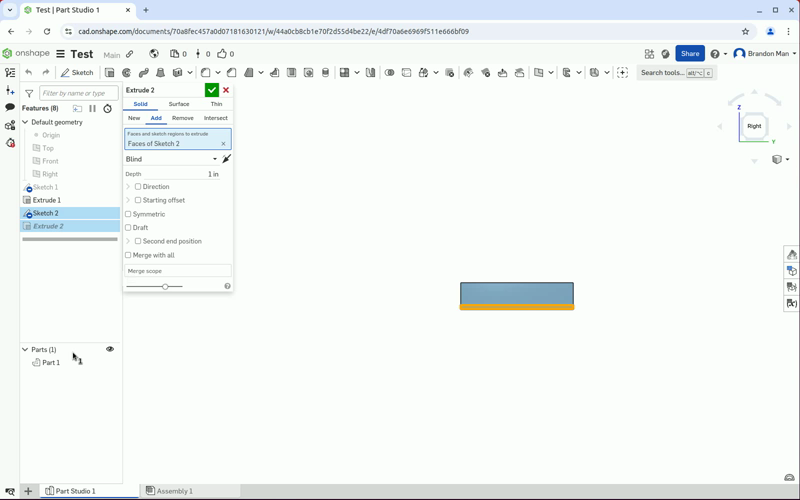
mouse_move(143, 106)
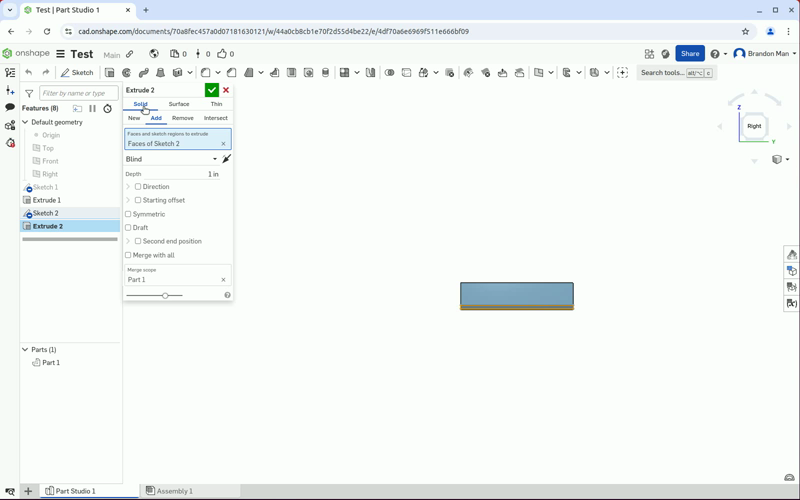
click(143, 106)
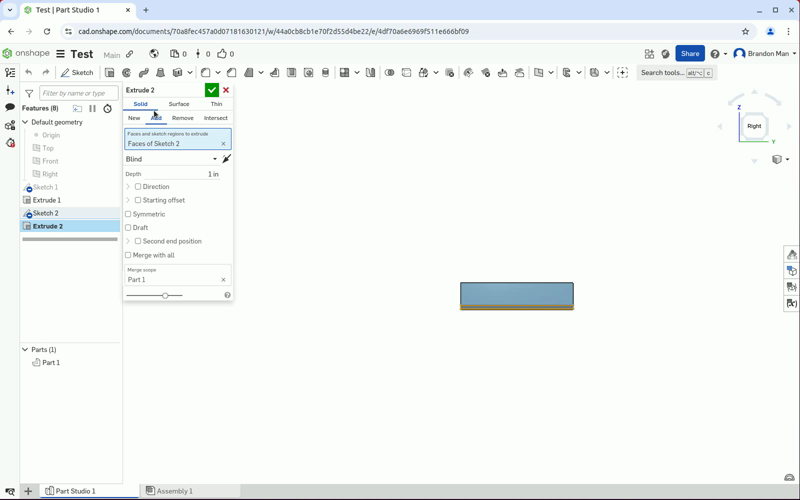
mouse_move(186, 120)
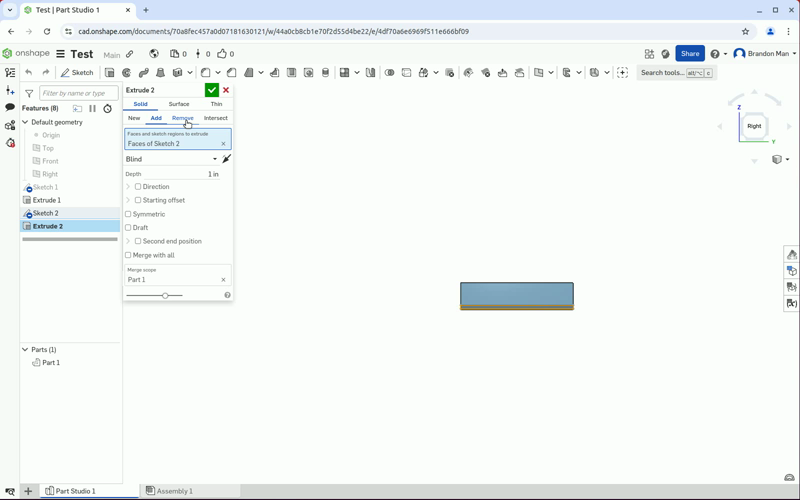
click(186, 120)
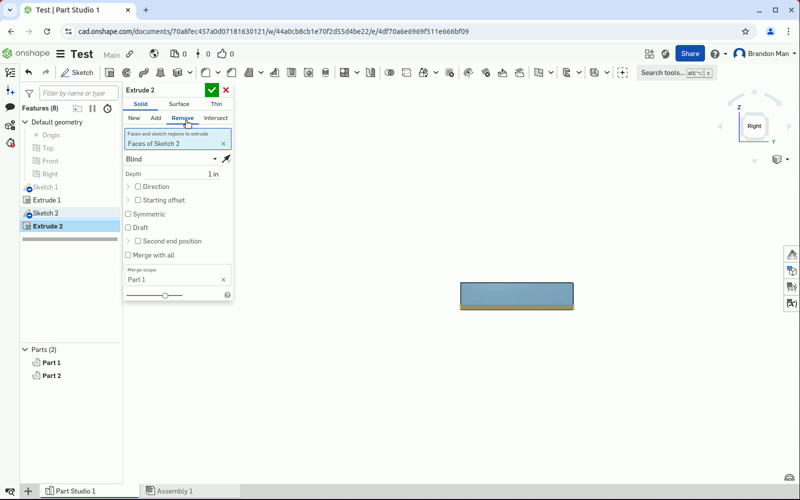
key(tab, 4)
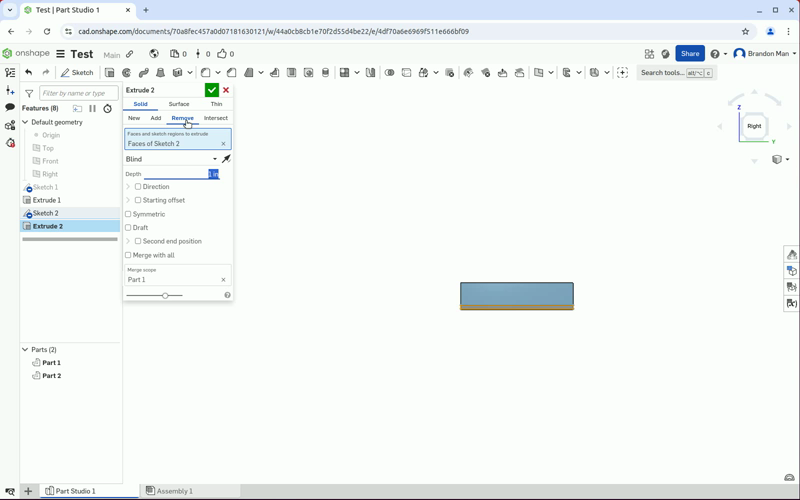
text(0.241)
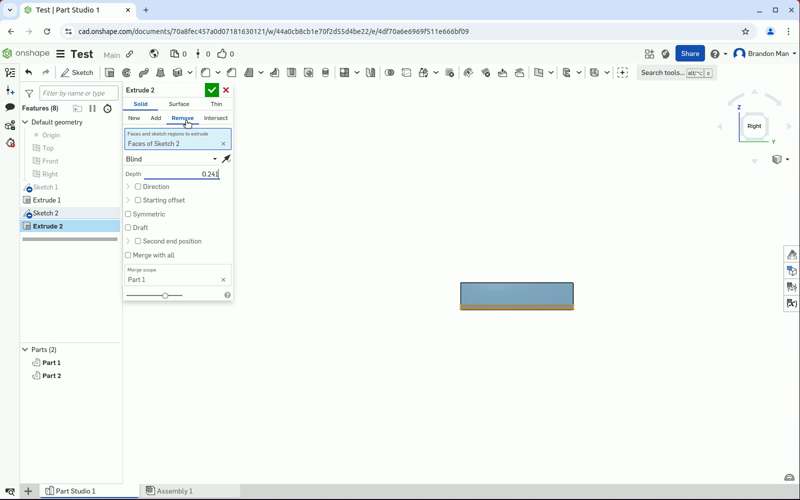
key(tab, 6)
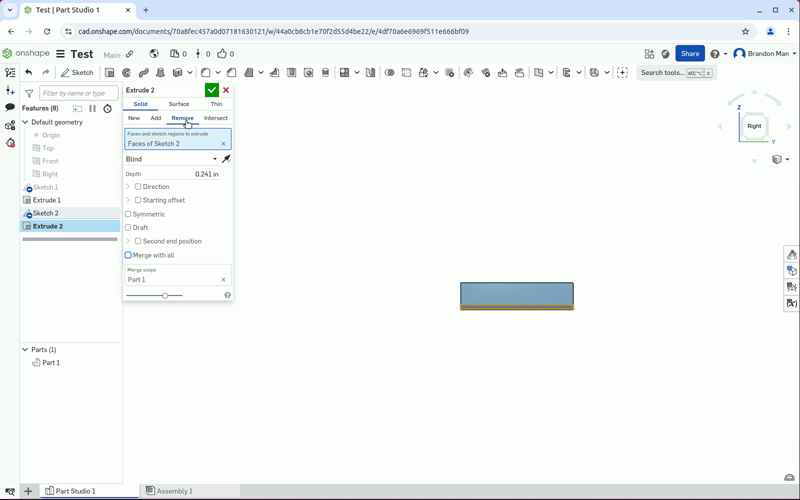
key(space)
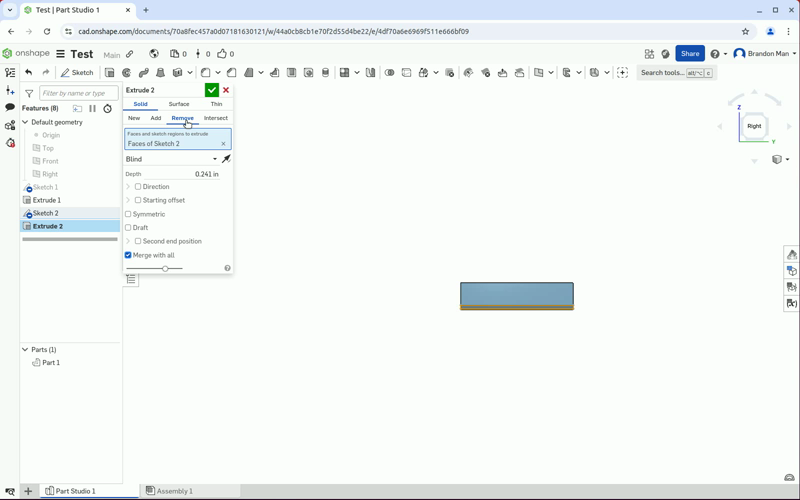
key(enter)
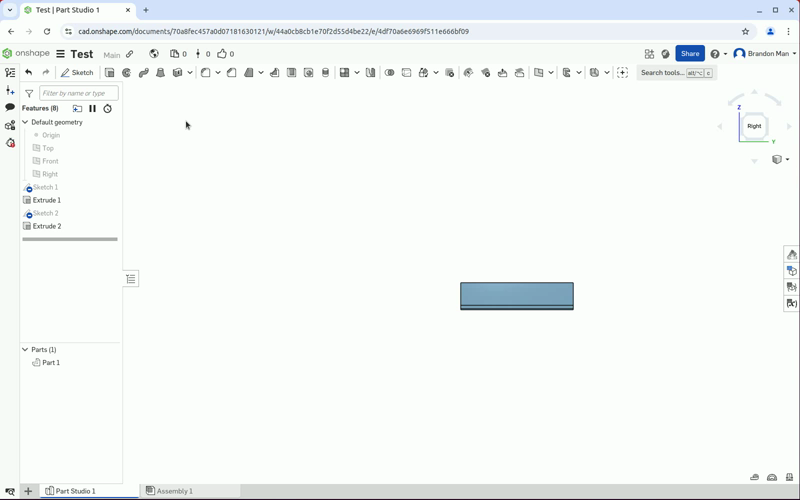
key(shift+h)
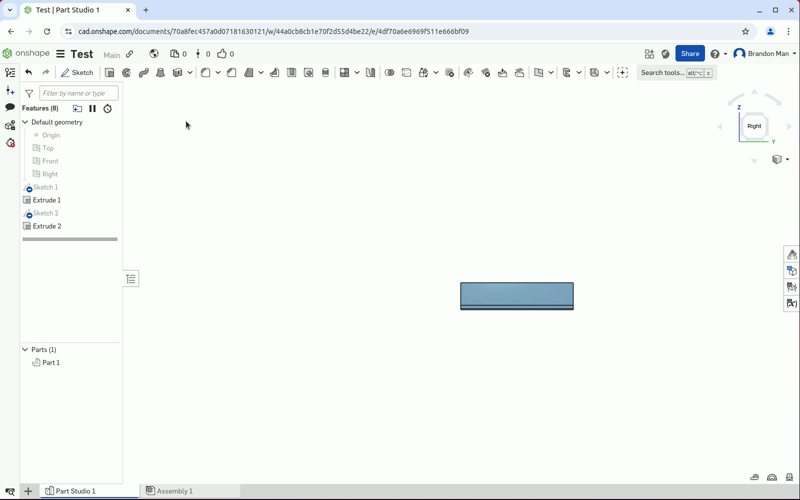
key(shift+h)
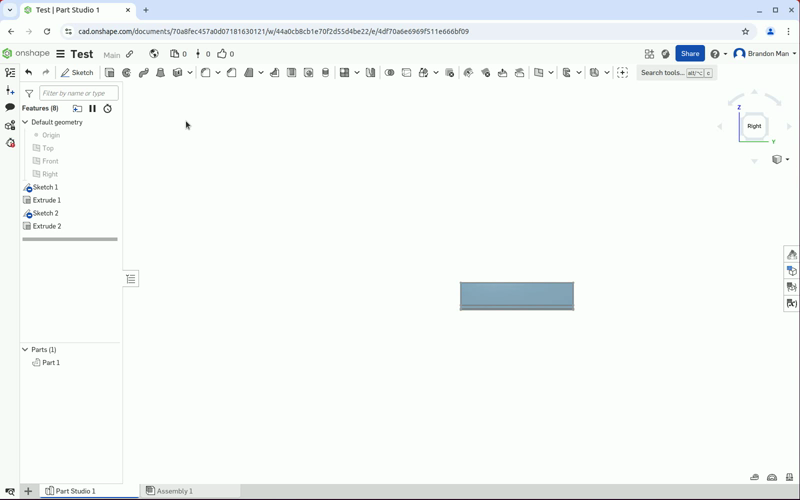
key(shift+7)
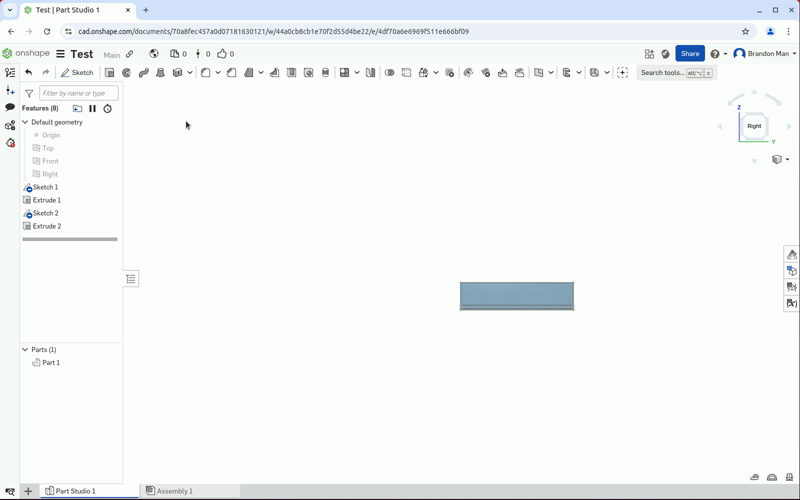
key(right, 2)
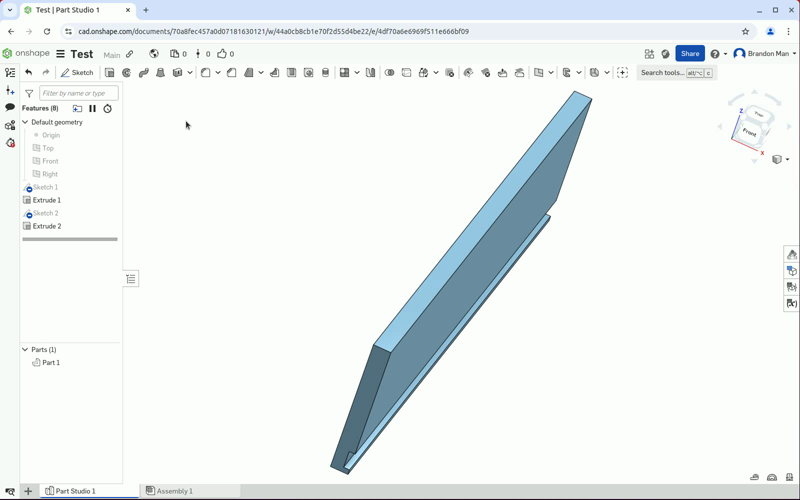
key(down, 2)
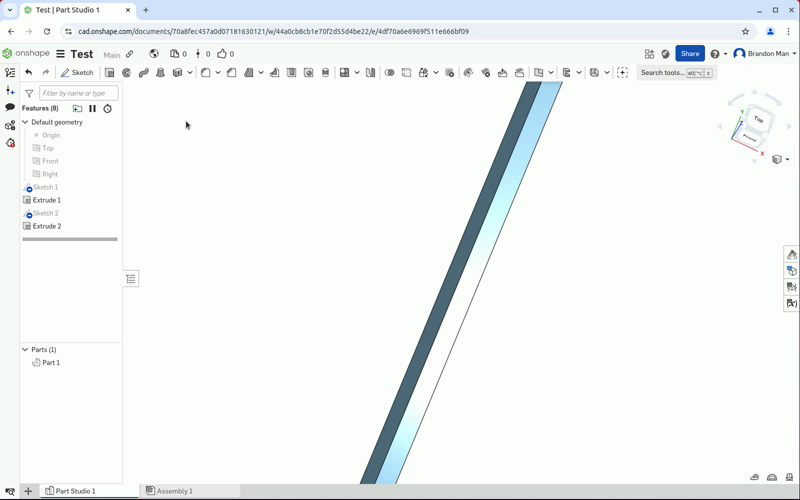
key(up, 2)
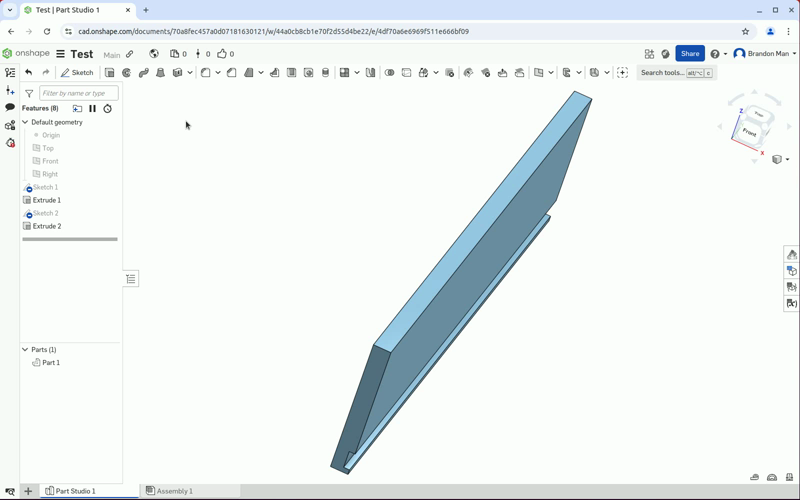
key(left, 2)
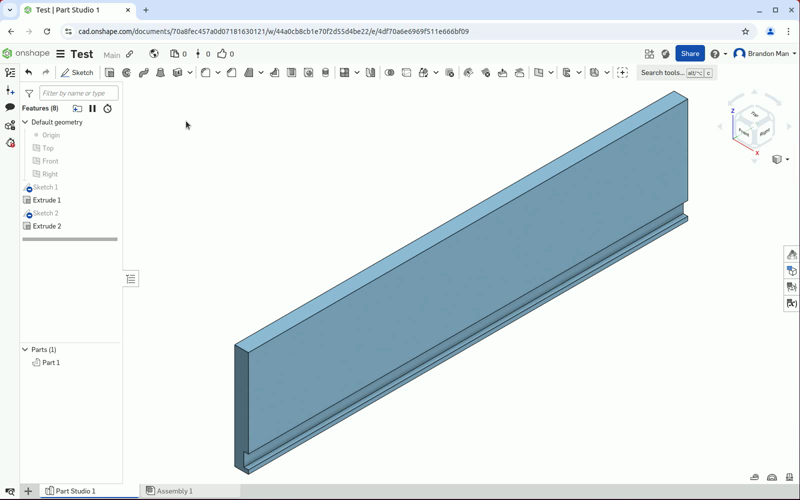
mouse_move(73, 189)
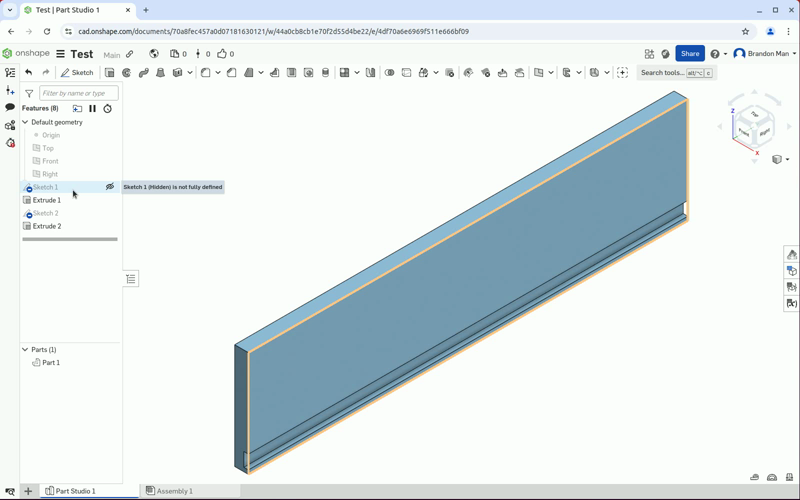
click(73, 189)